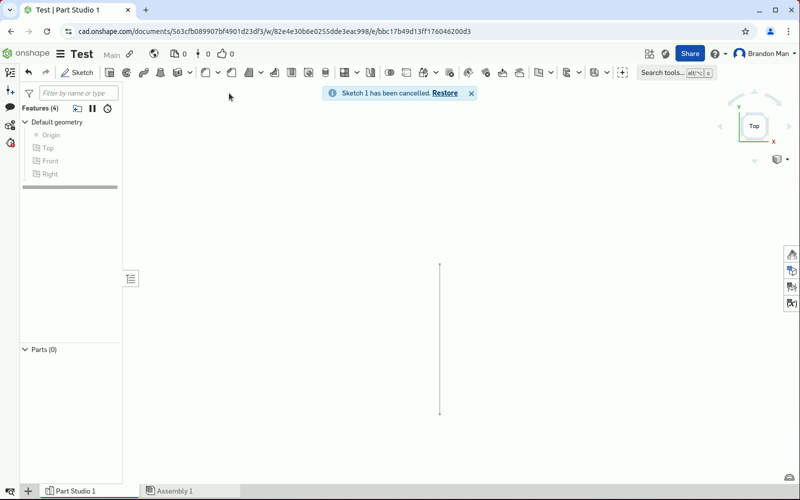
key(shift+h)
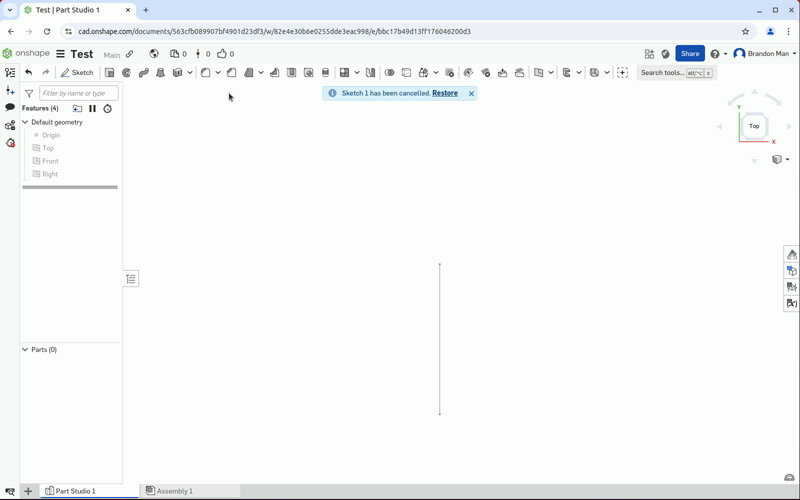
key(shift+s)
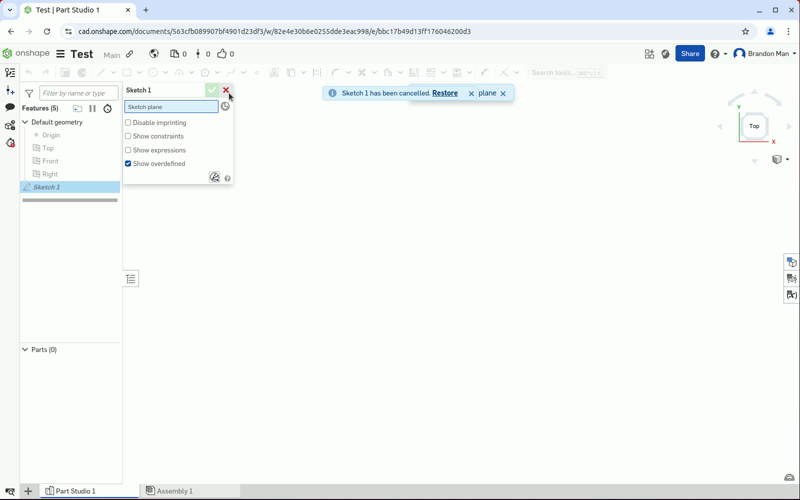
mouse_move(73, 150)
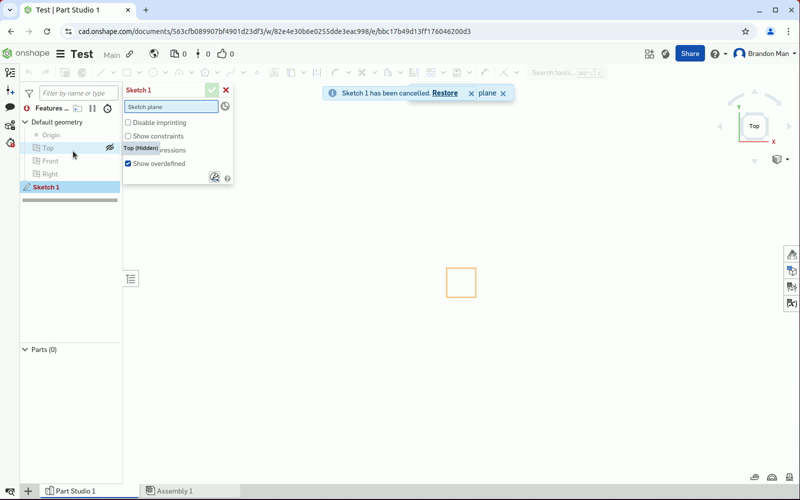
click(73, 150)
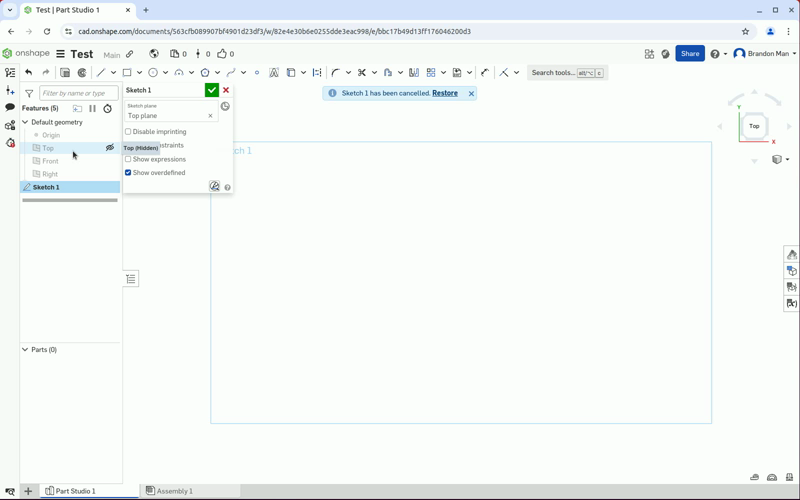
mouse_move(73, 352)
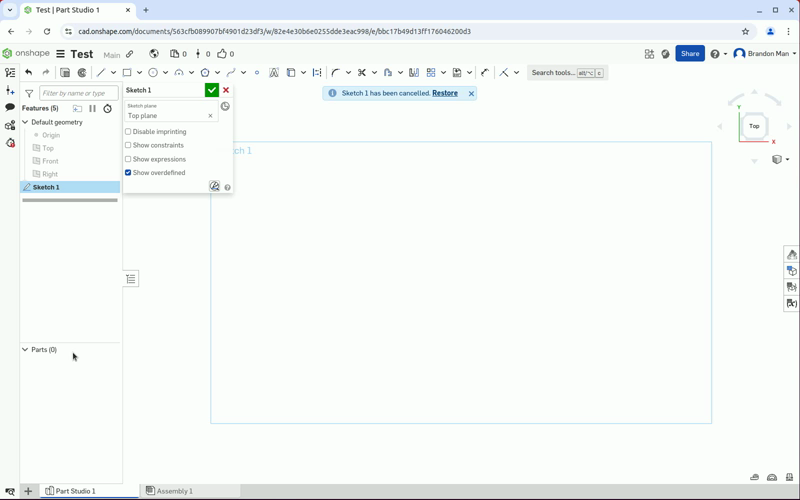
key(y)
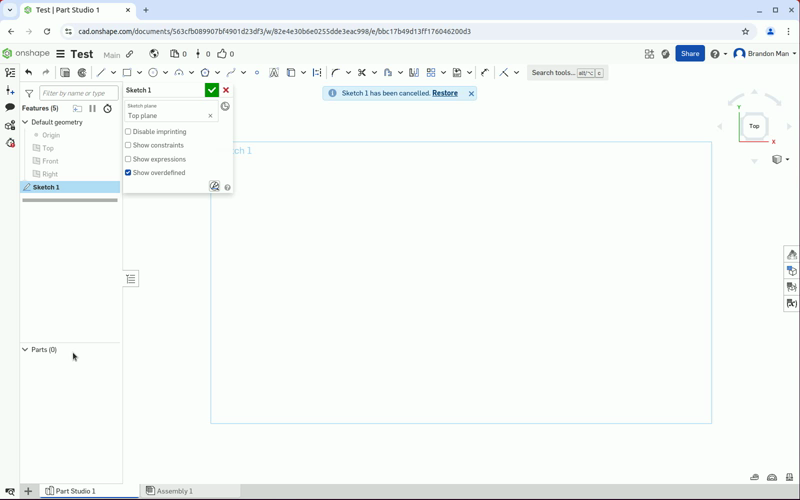
key(l)
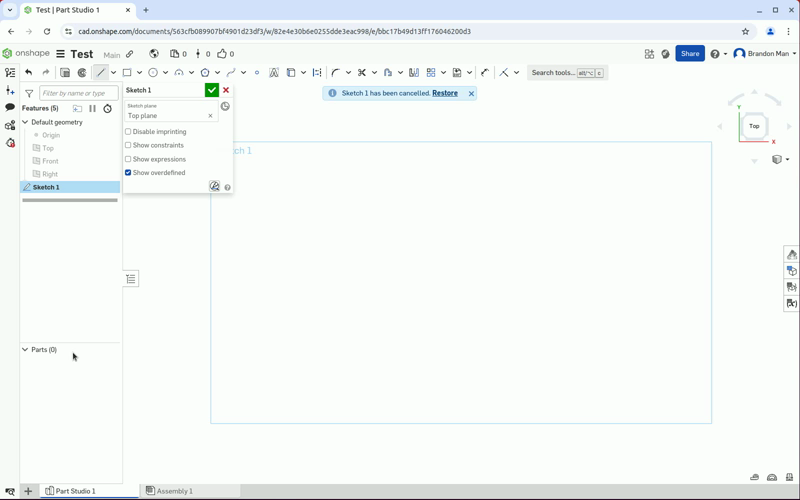
key_down(shift)
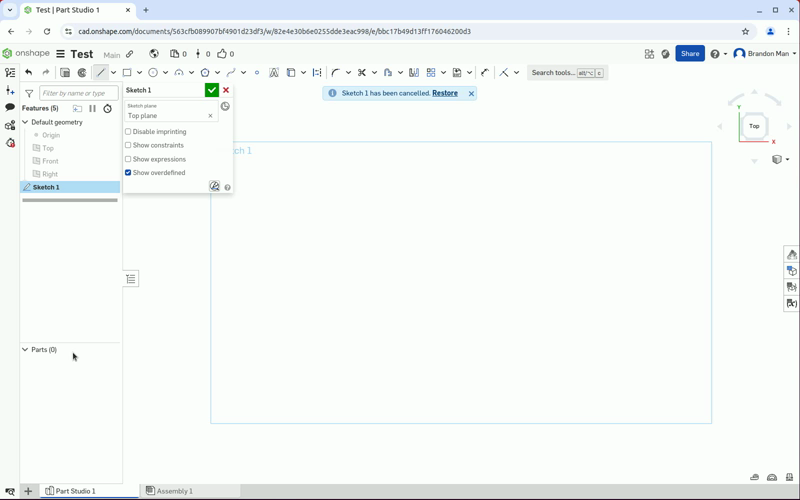
mouse_move(426, 395)
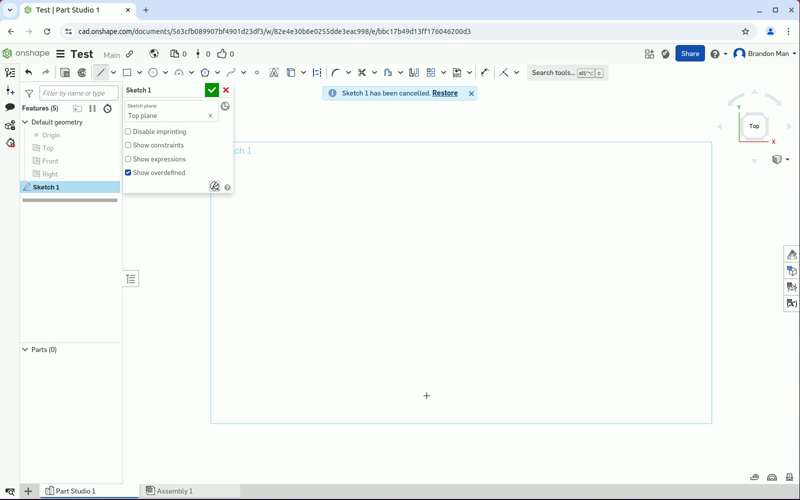
click(426, 395)
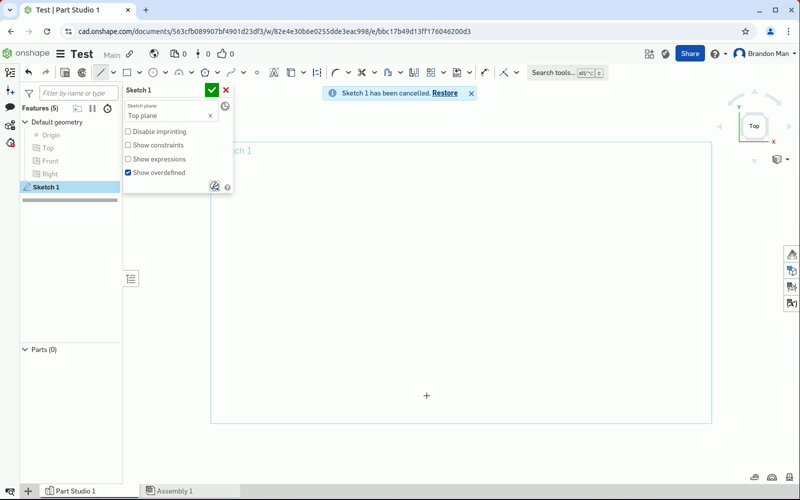
key_up(shift)
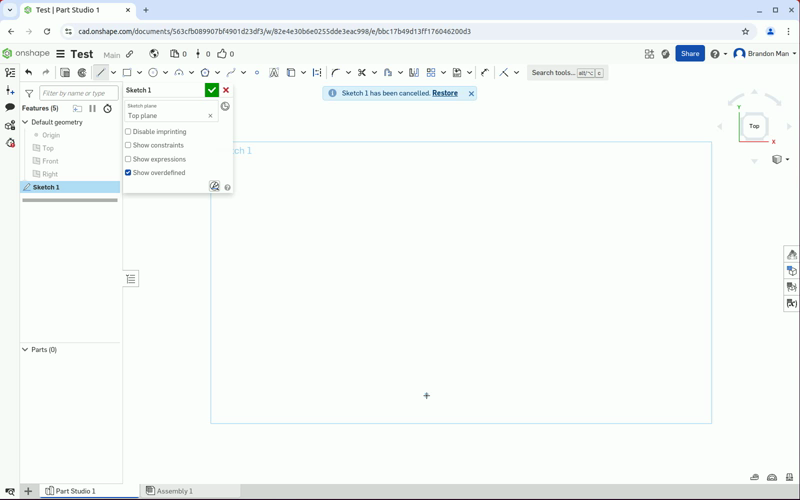
key_down(shift)
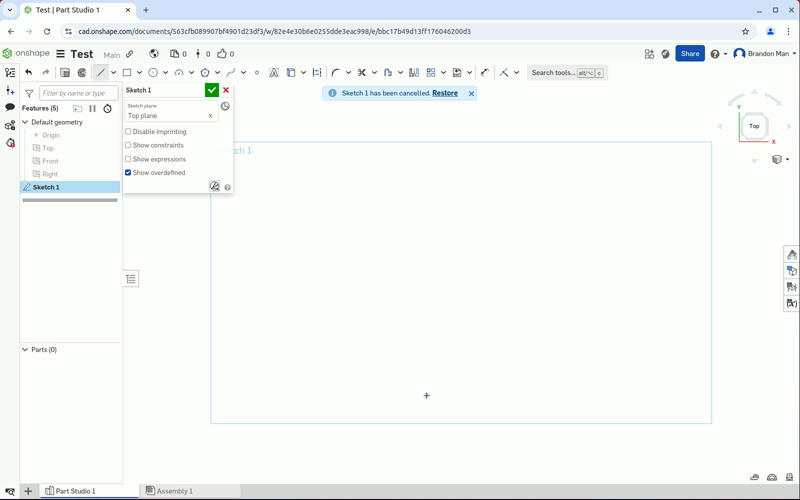
mouse_move(456, 395)
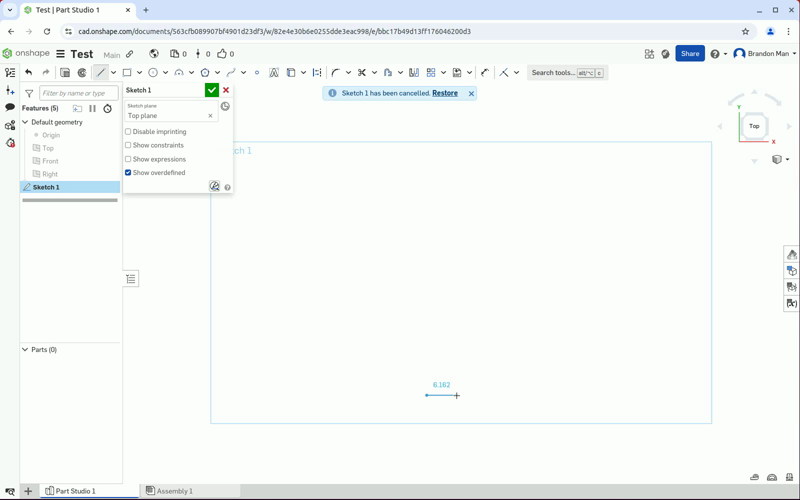
mouse_move(447, 395)
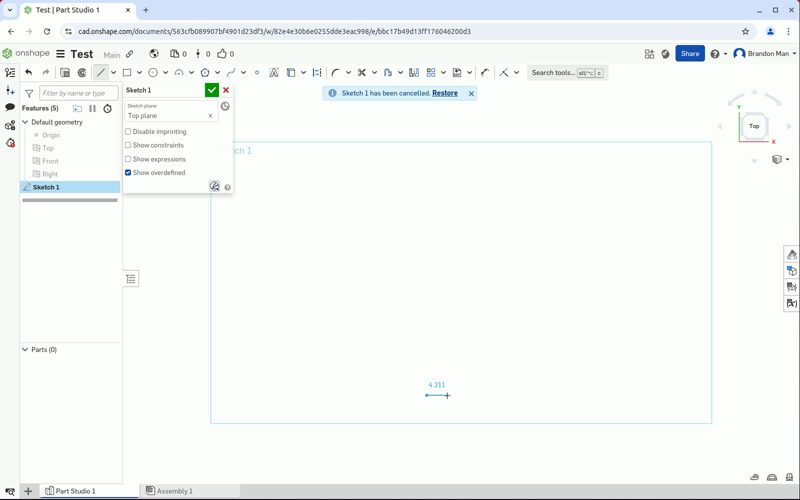
click(447, 395)
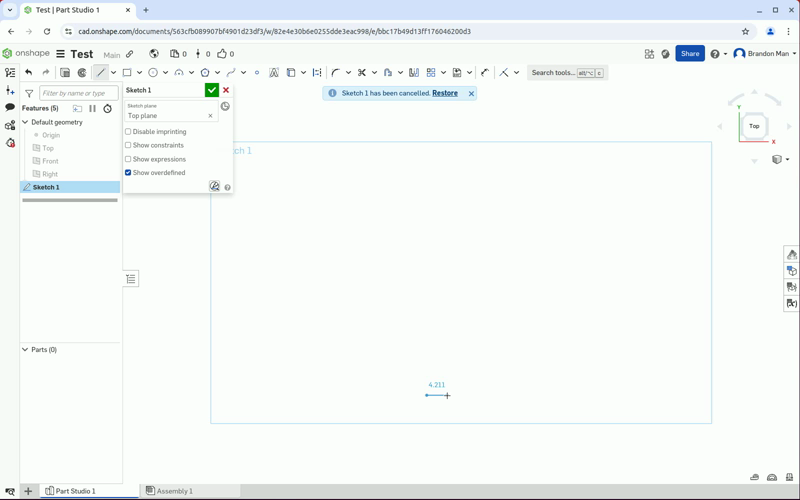
key_up(shift)
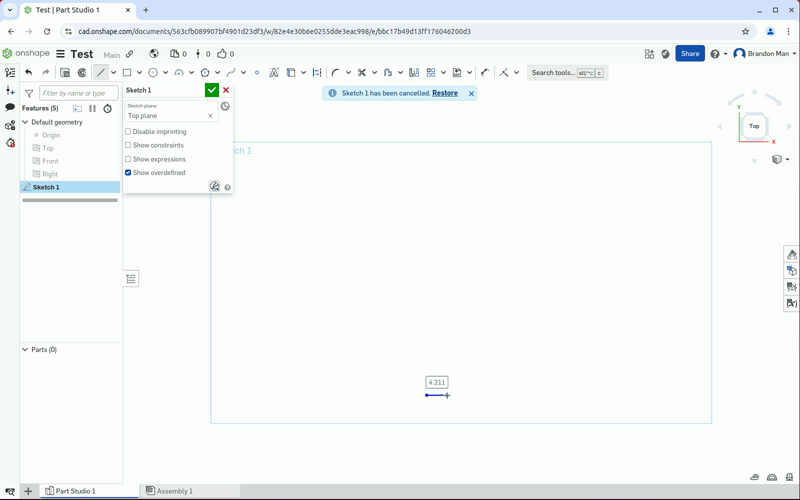
key_down(shift)
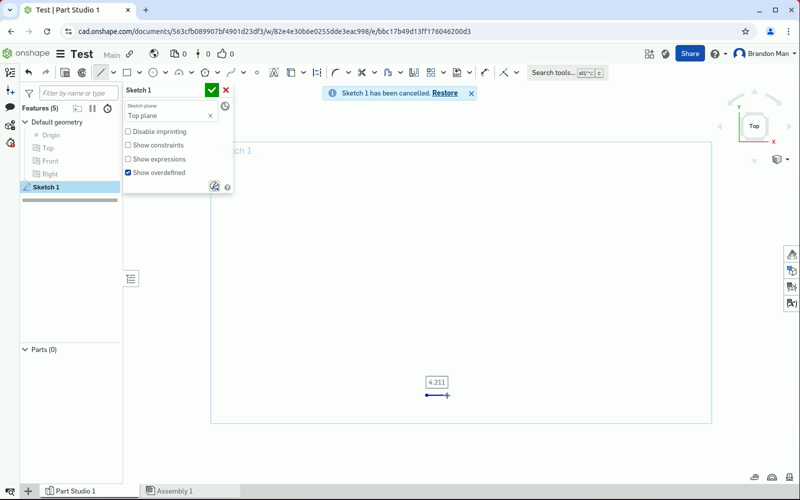
mouse_move(447, 258)
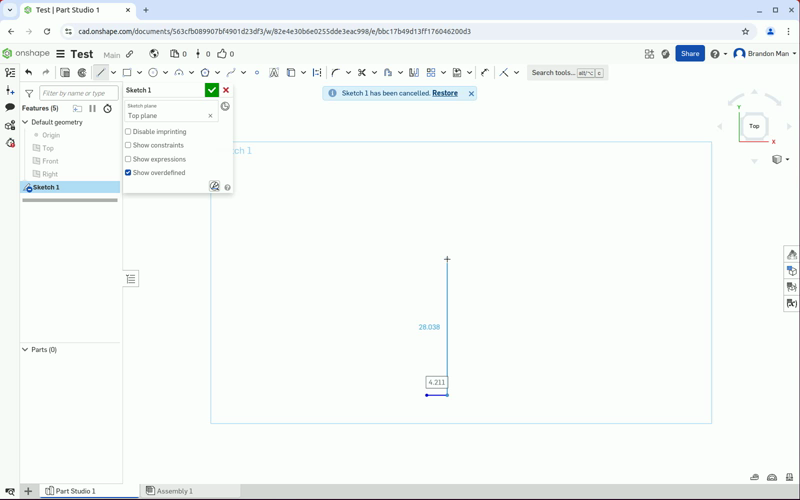
click(447, 258)
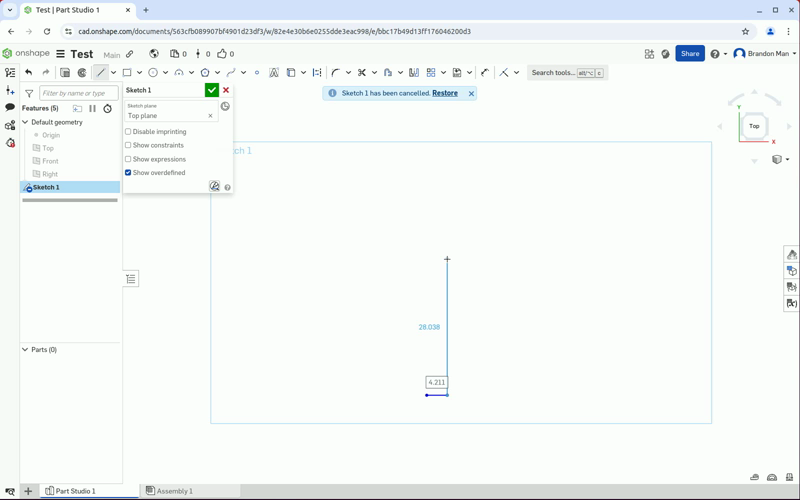
key_up(shift)
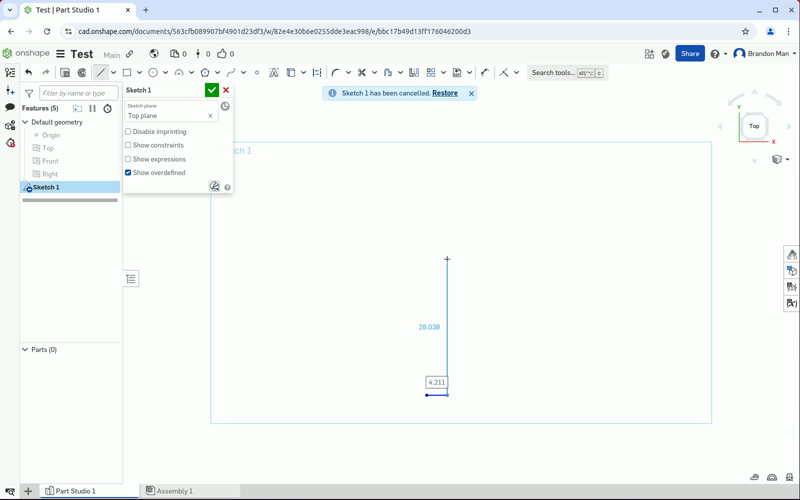
key_down(shift)
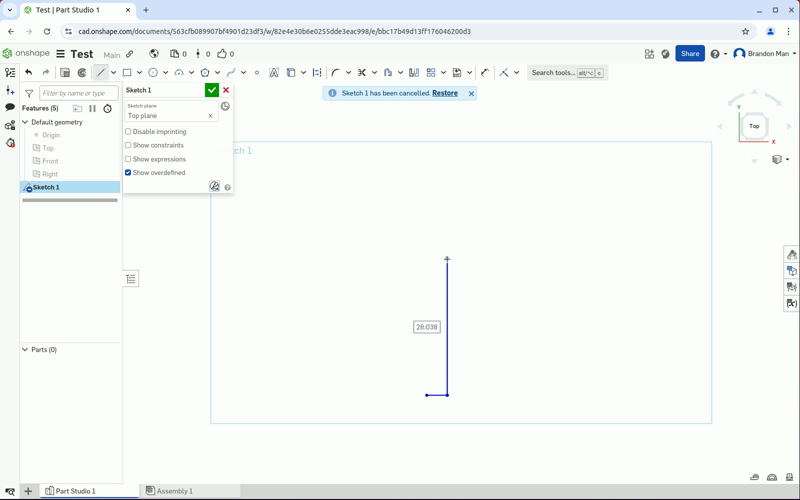
mouse_move(477, 258)
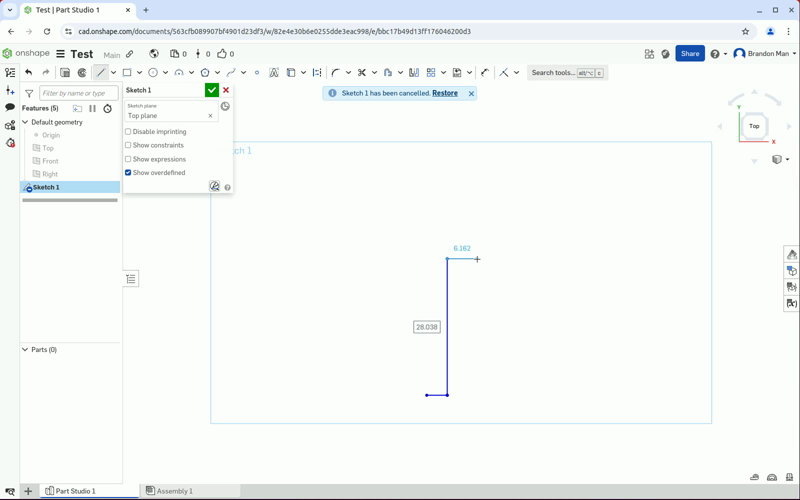
mouse_move(426, 258)
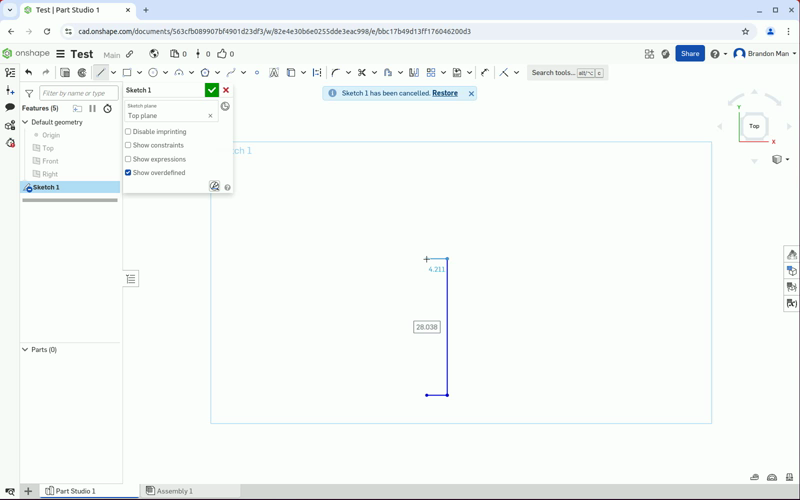
click(426, 258)
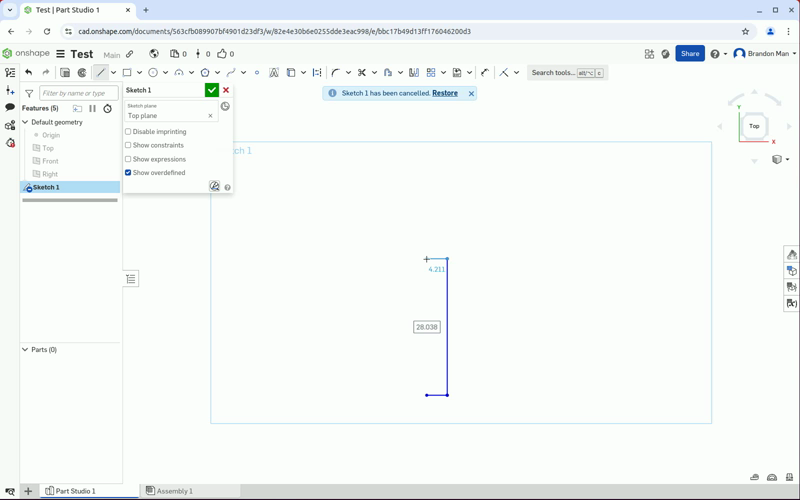
key_up(shift)
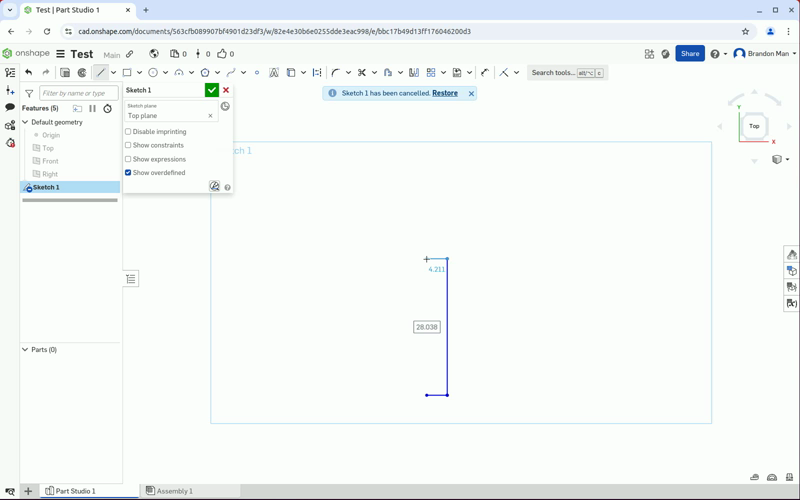
key_down(shift)
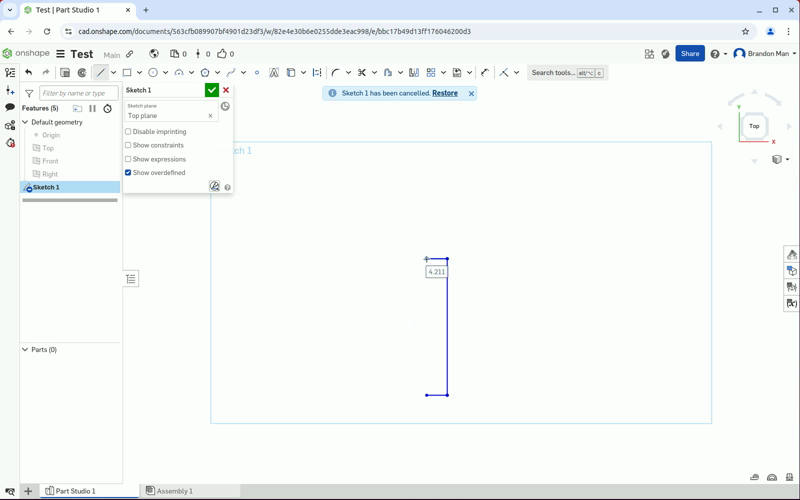
mouse_move(426, 395)
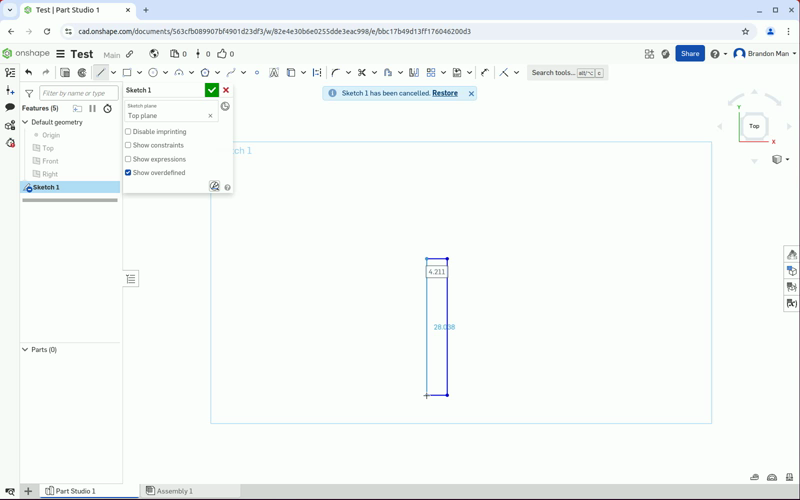
key_up(shift)
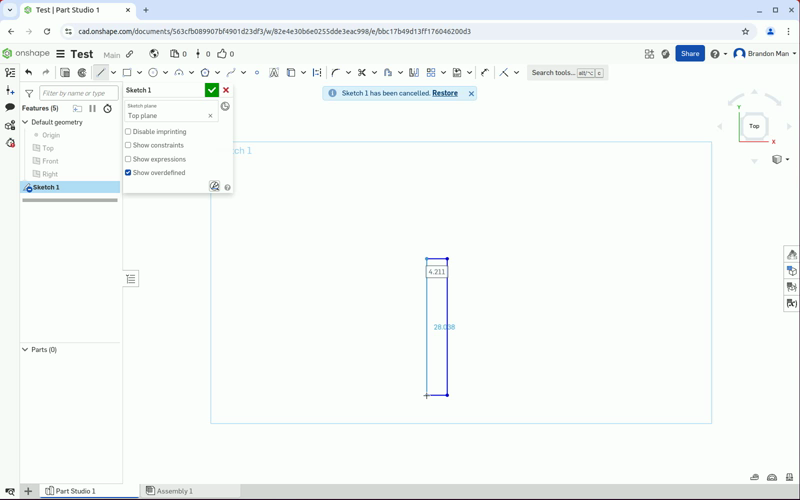
click(426, 395)
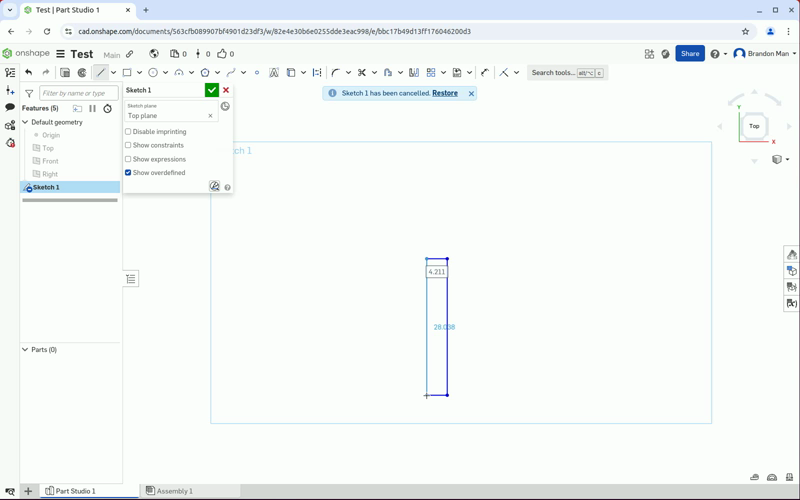
key(esc)
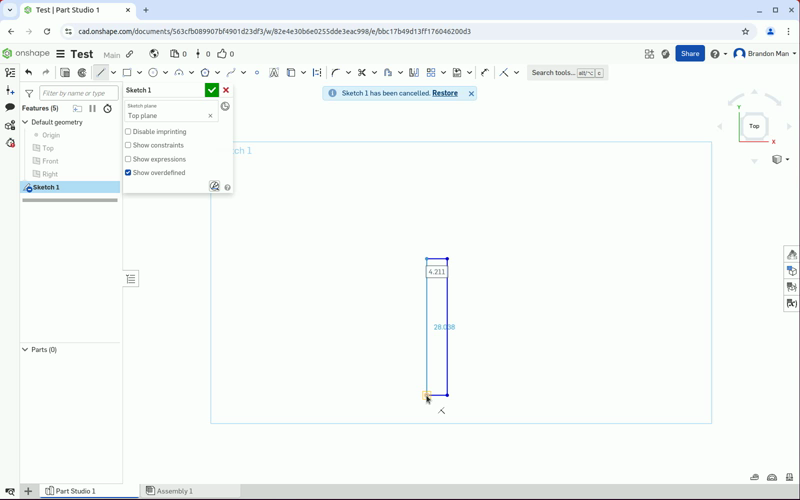
mouse_move(443, 378)
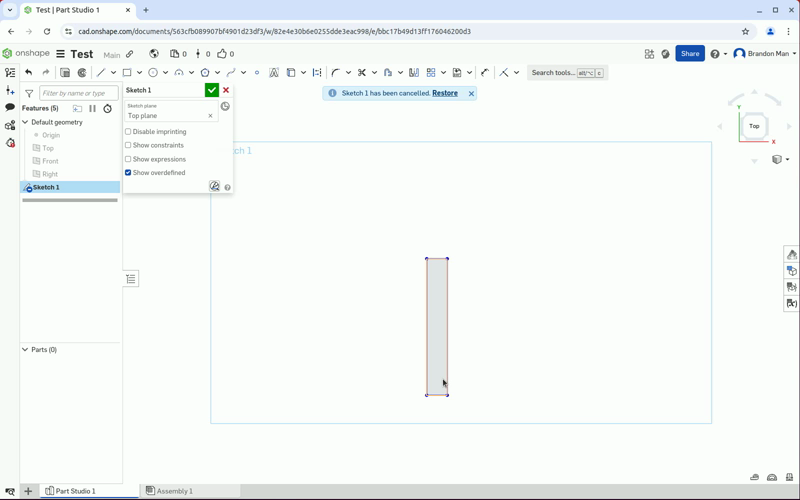
click(443, 378)
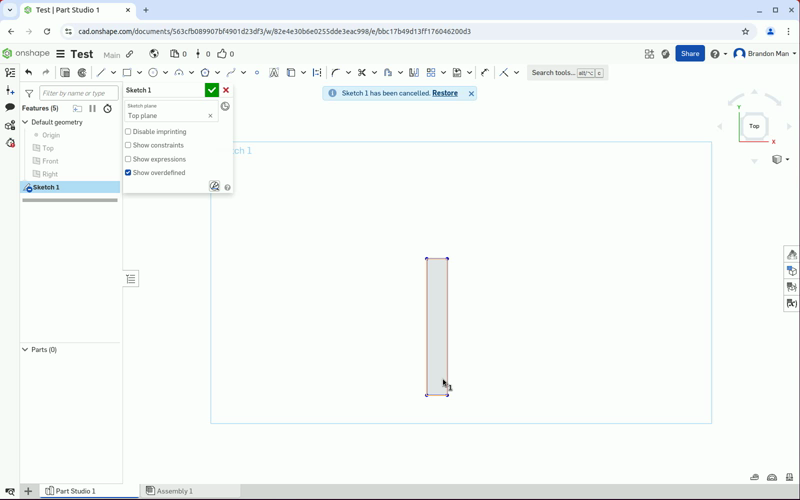
mouse_move(73, 352)
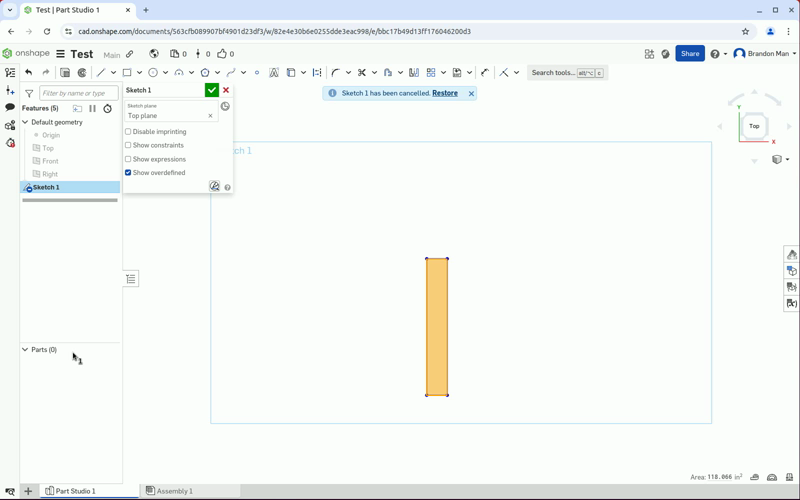
key(shift+y)
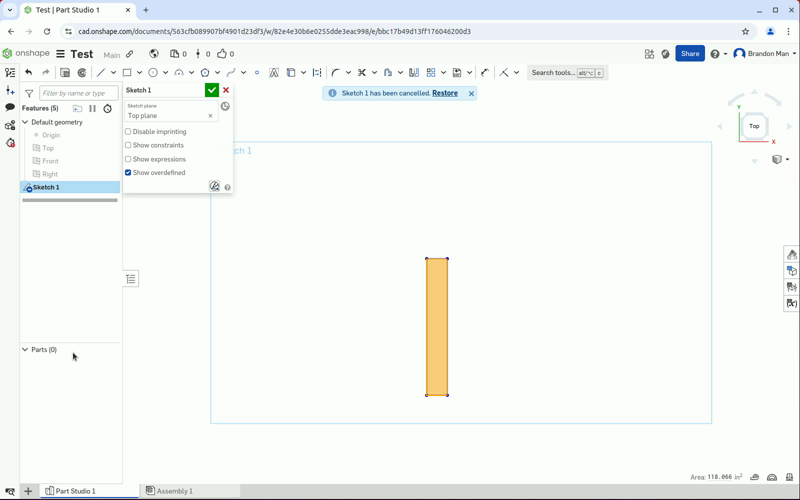
key(shift+e)
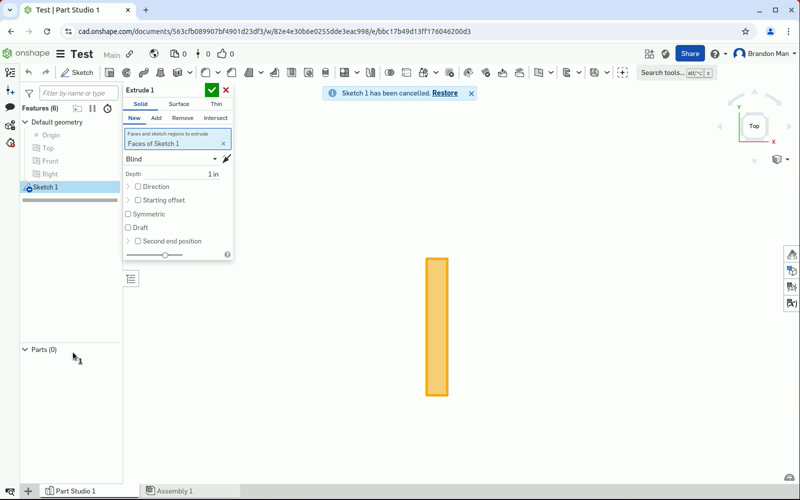
mouse_move(143, 106)
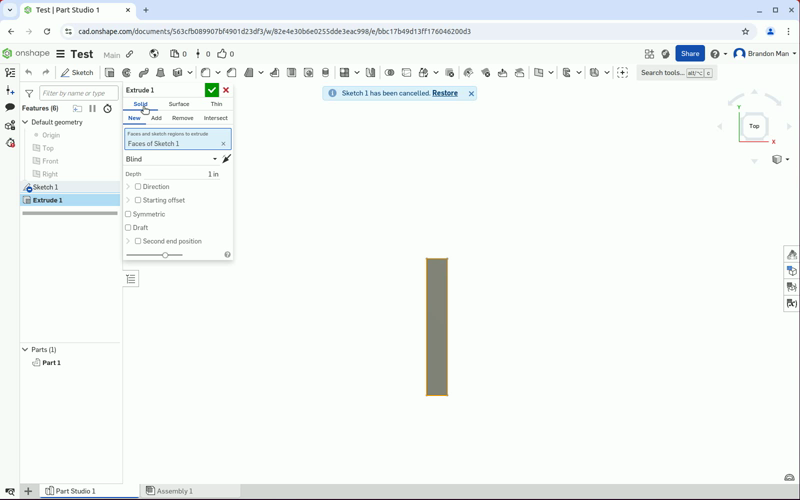
click(143, 106)
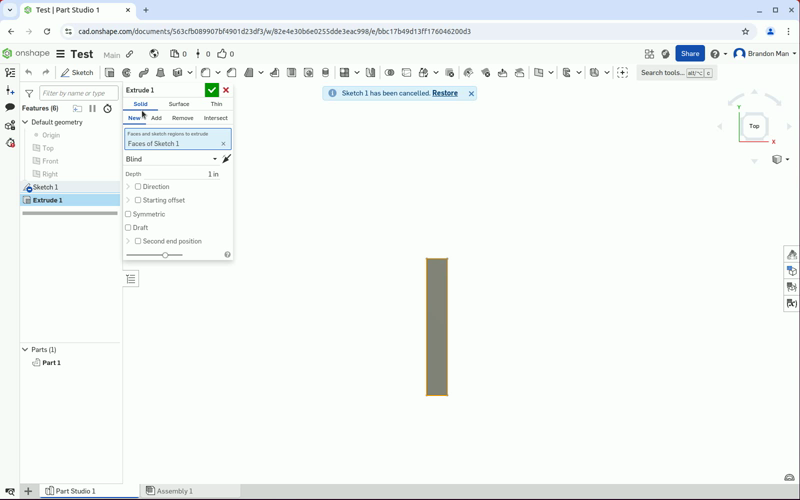
mouse_move(137, 120)
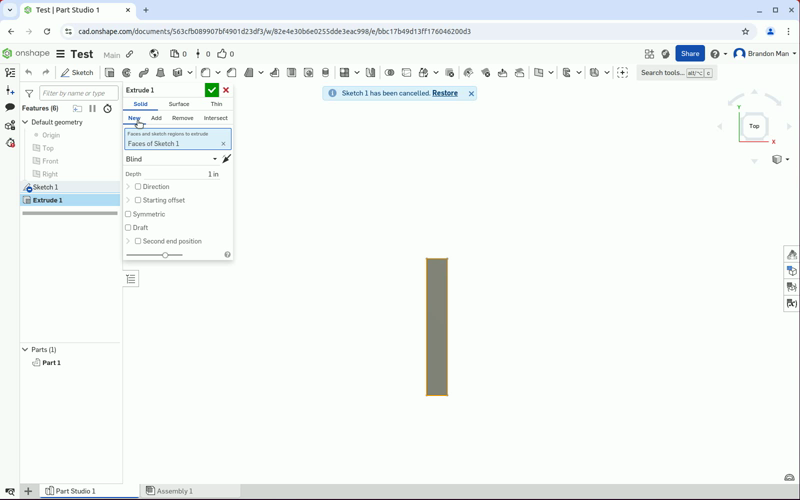
click(137, 120)
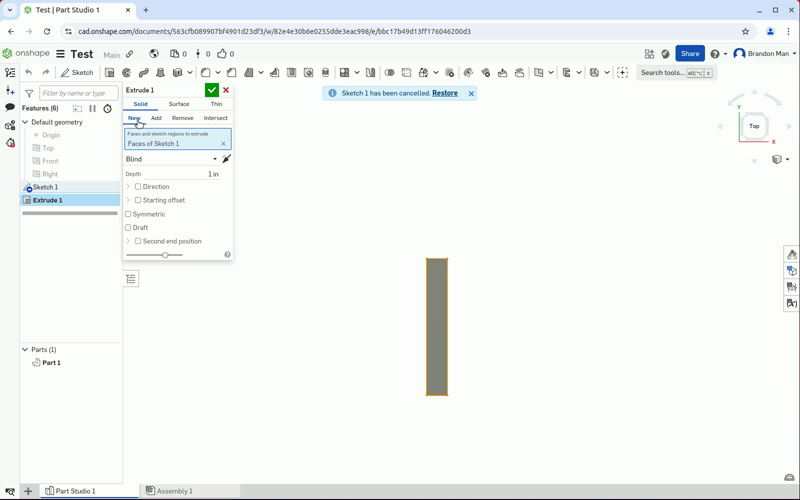
key(tab, 4)
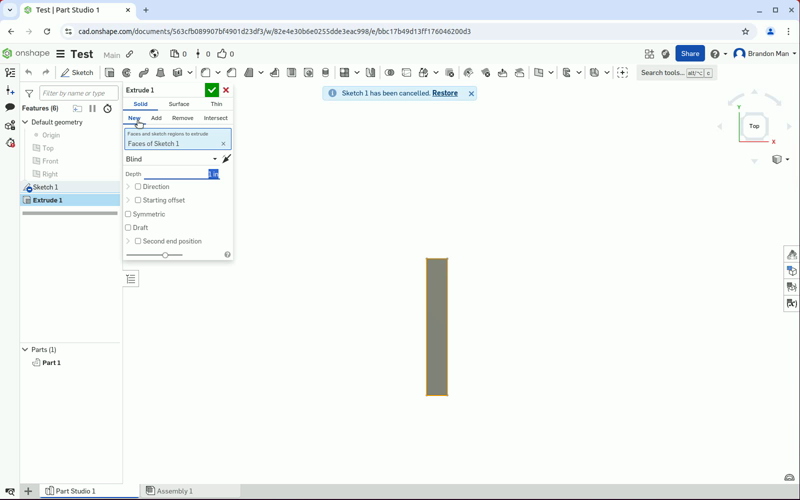
text(-0.241)
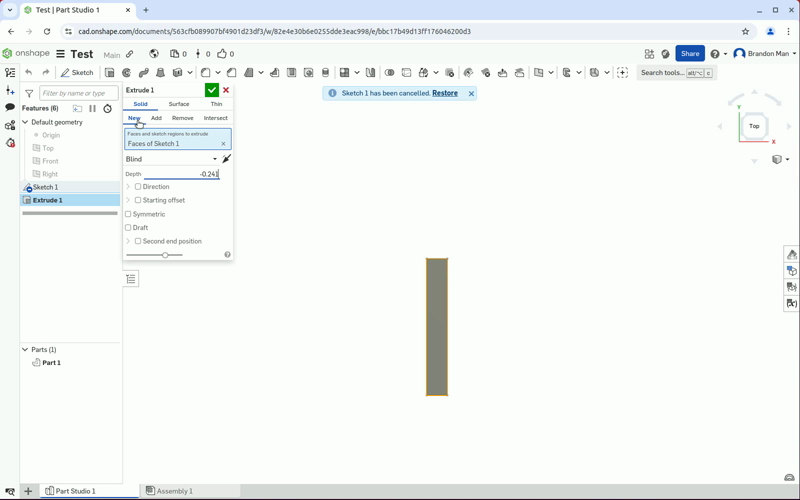
key(enter)
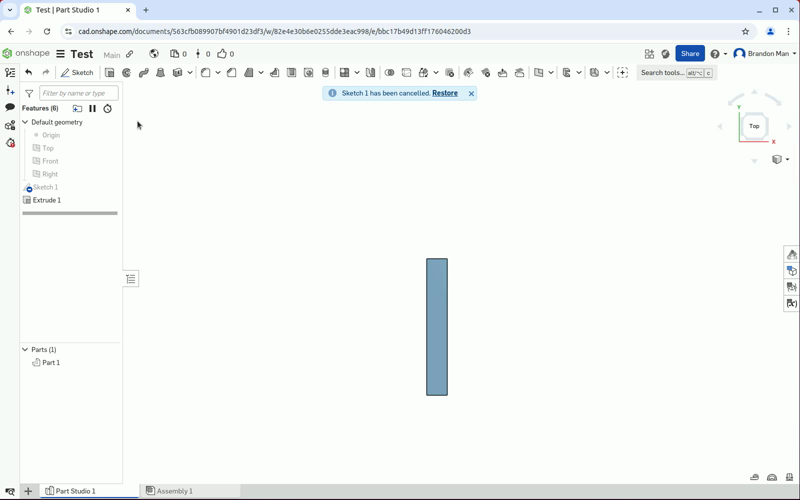
key(shift+h)
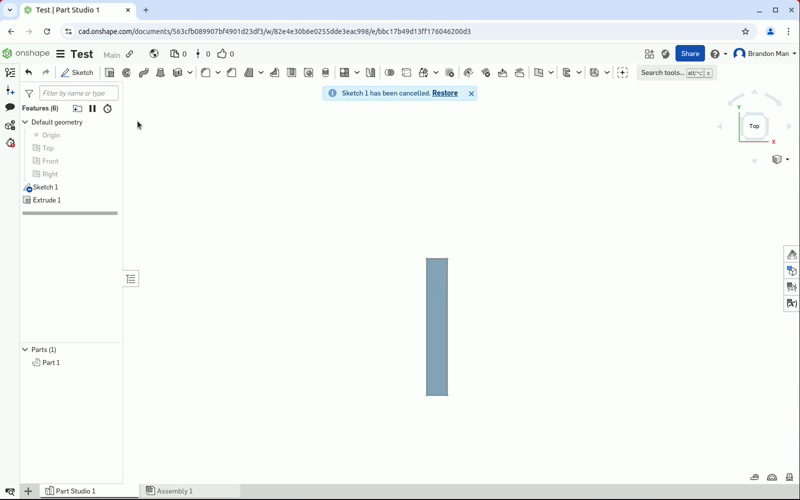
key(shift+h)
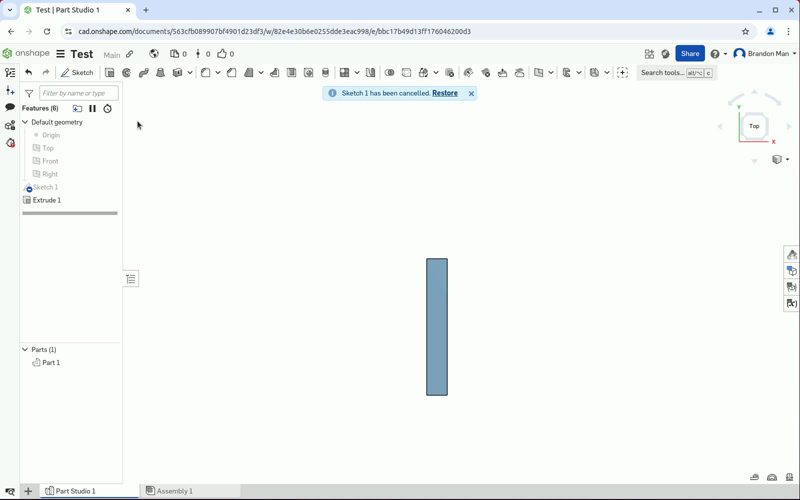
mouse_move(73, 189)
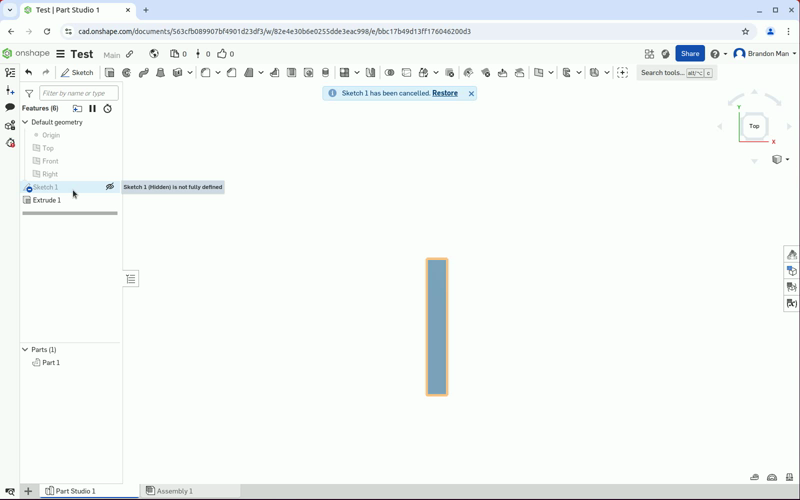
click(73, 189)
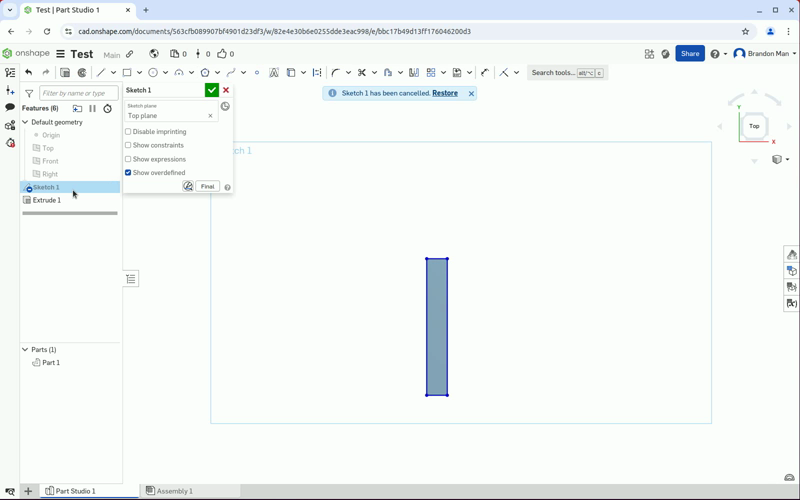
mouse_move(229, 92)
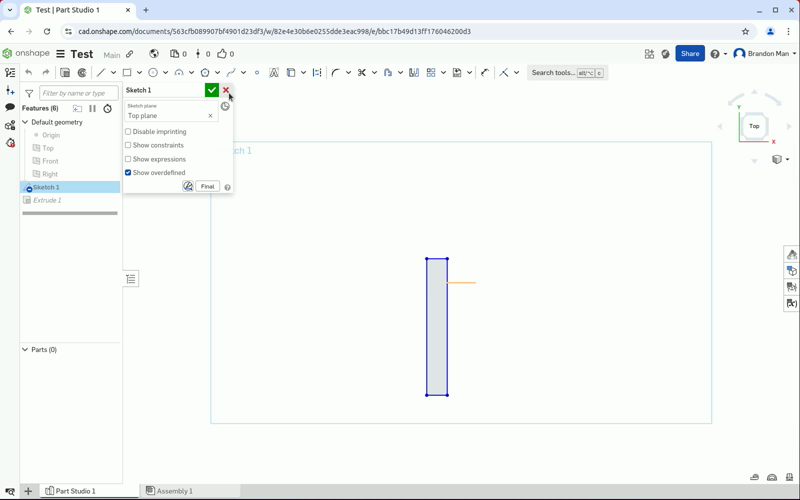
click(229, 92)
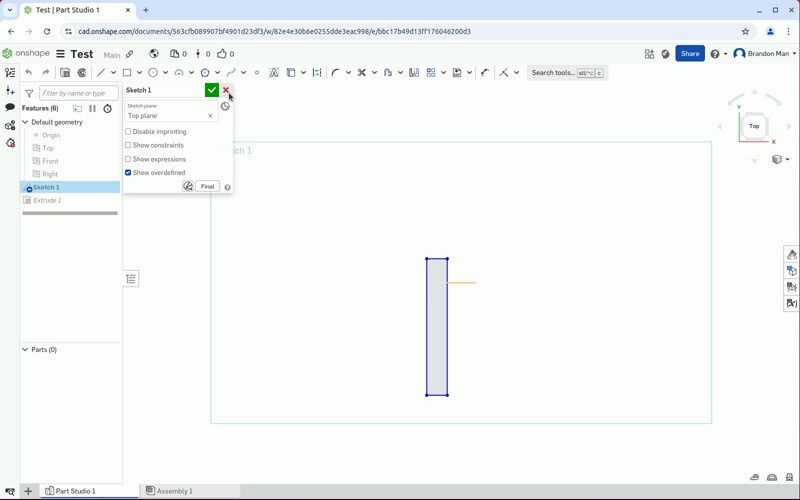
key(shift+s)
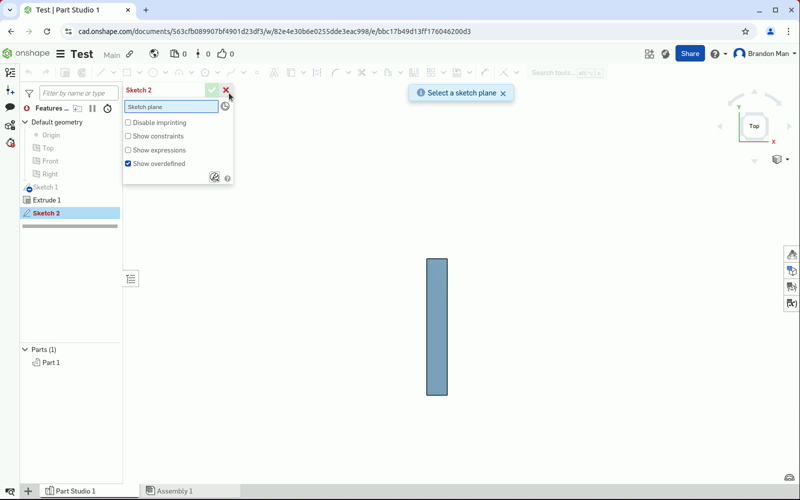
mouse_move(73, 150)
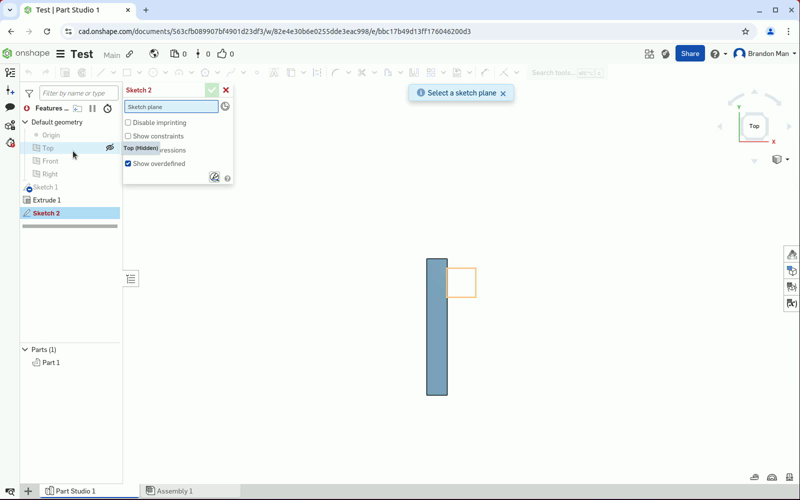
click(73, 150)
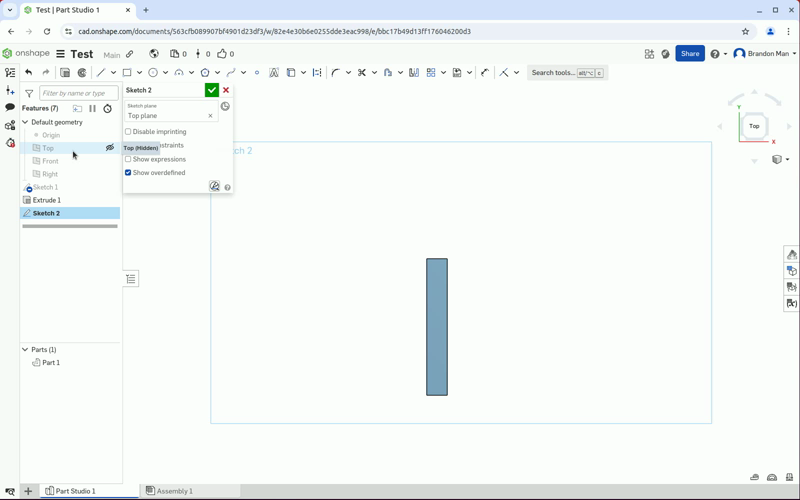
mouse_move(73, 352)
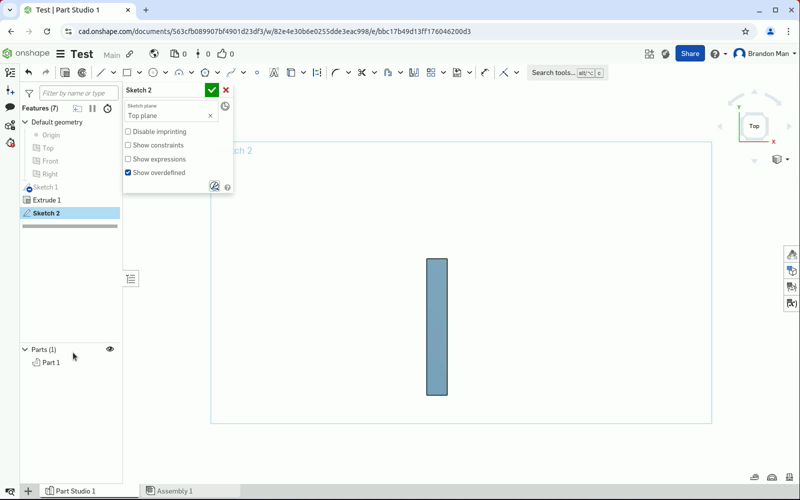
key(y)
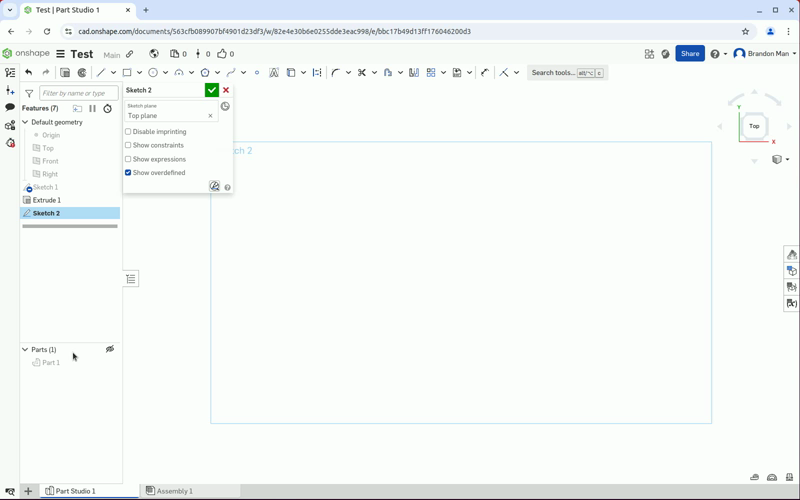
key(l)
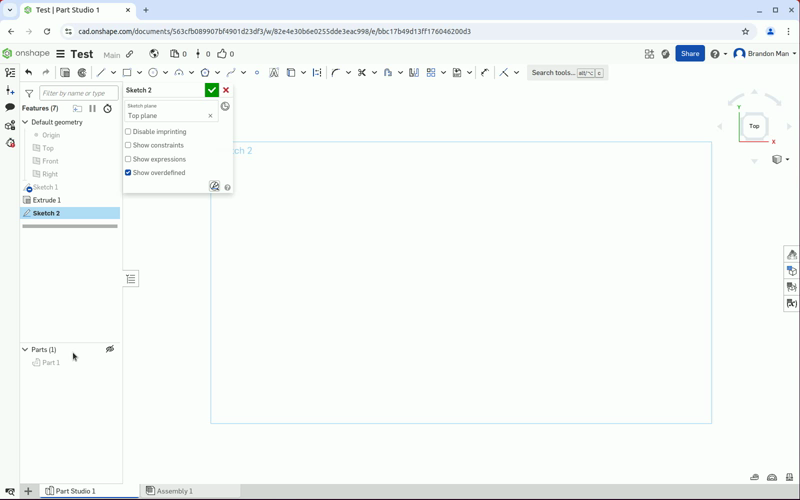
key_down(shift)
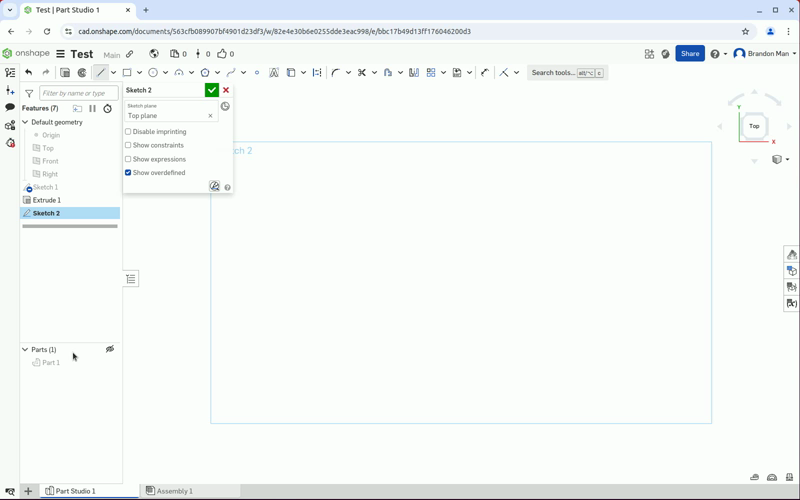
mouse_move(426, 395)
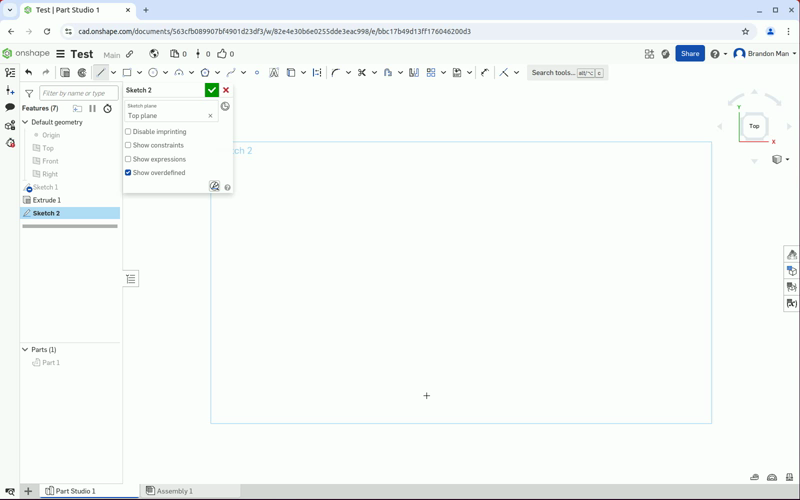
click(426, 395)
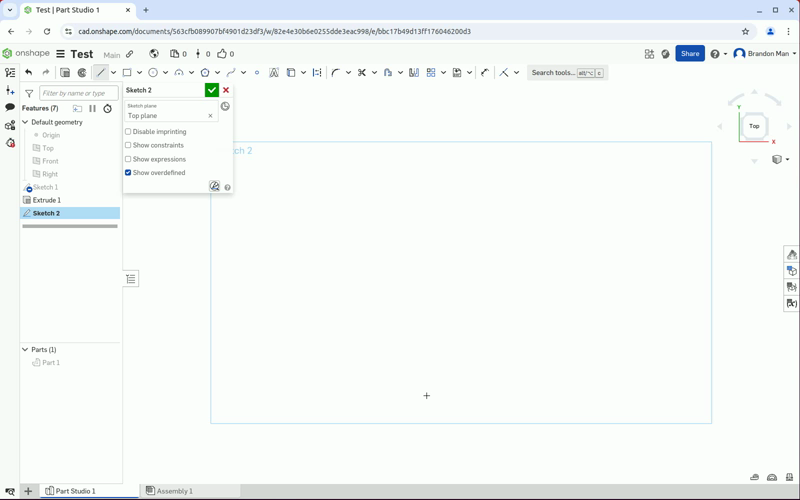
key_up(shift)
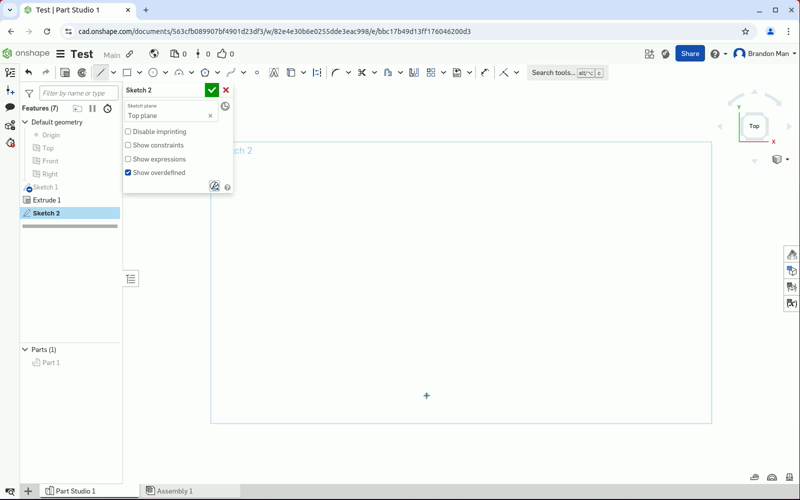
key_down(shift)
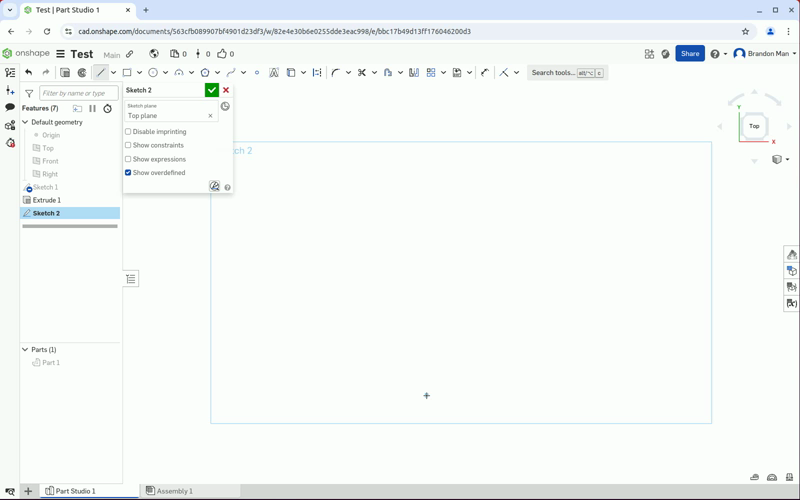
mouse_move(456, 395)
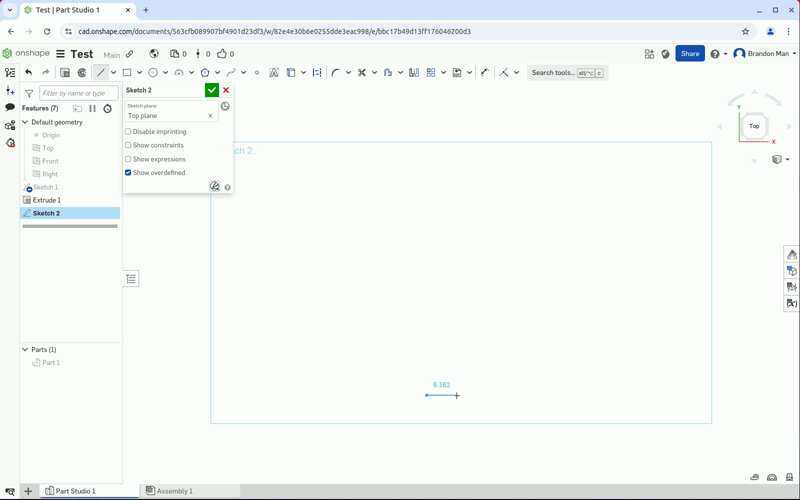
mouse_move(448, 395)
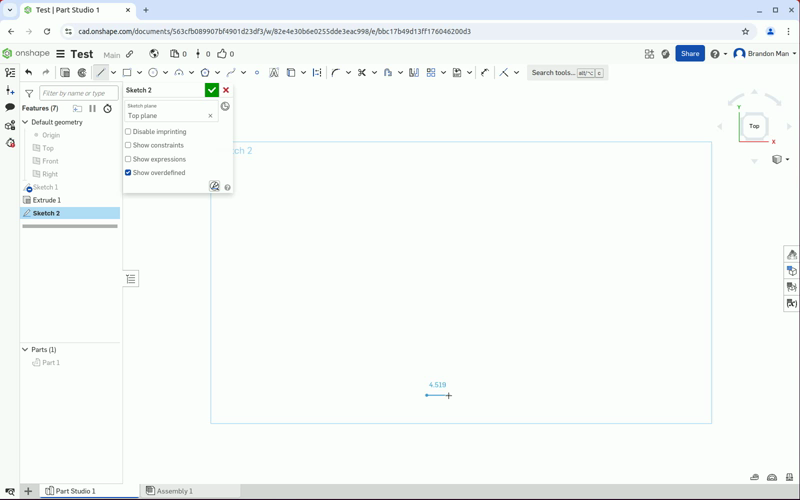
click(448, 395)
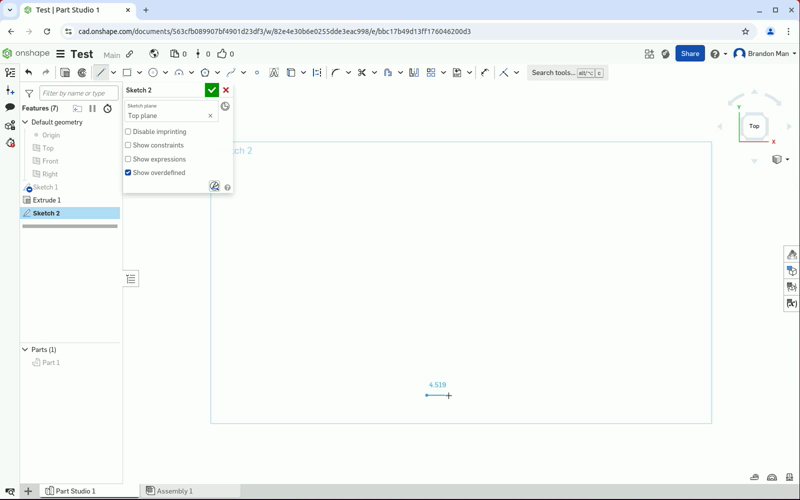
key_up(shift)
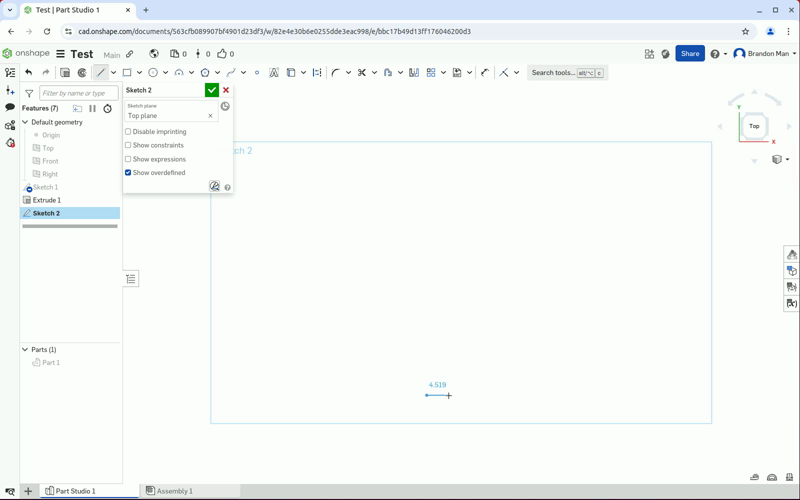
key_down(shift)
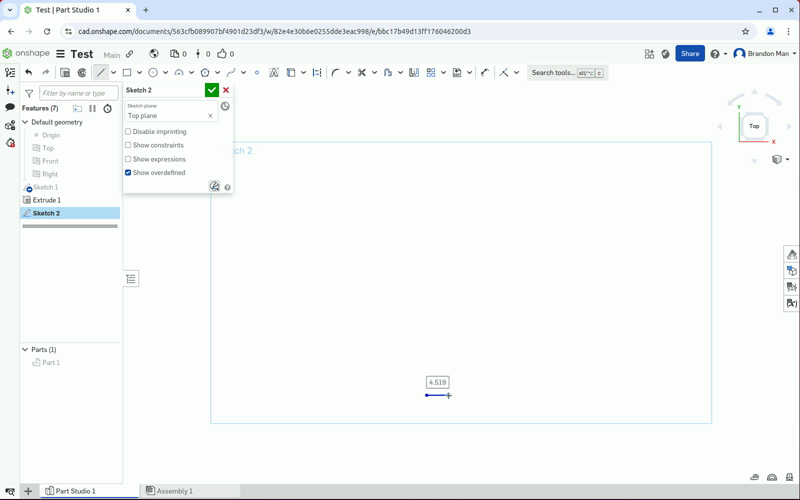
mouse_move(448, 257)
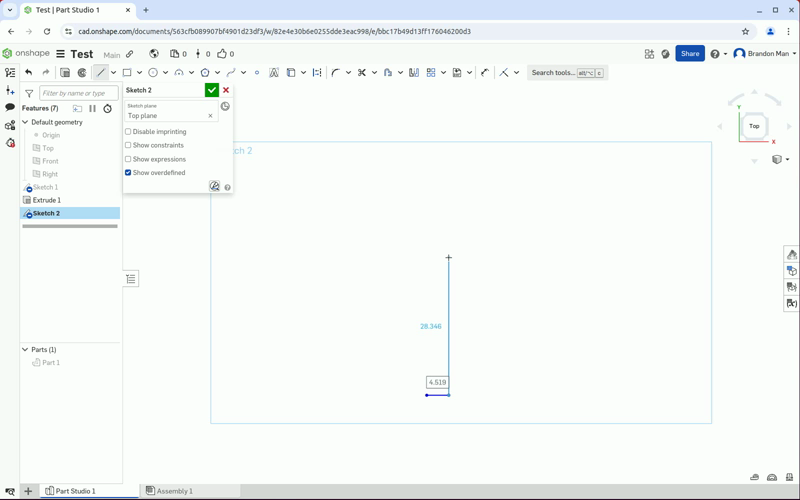
click(448, 257)
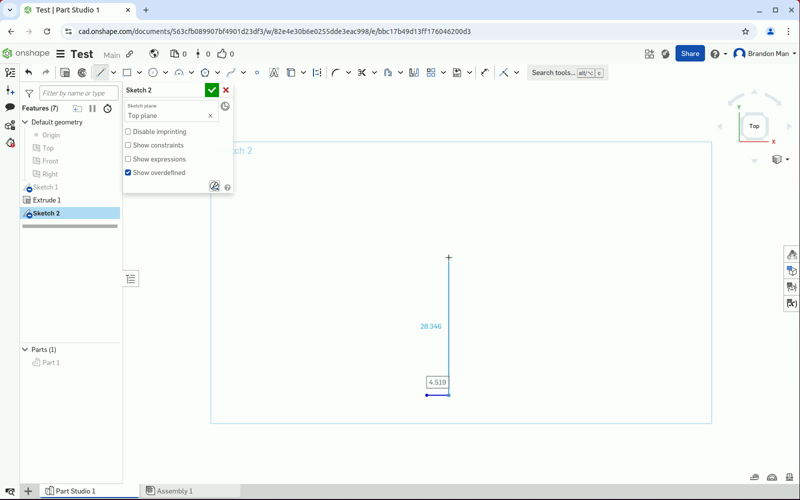
key_up(shift)
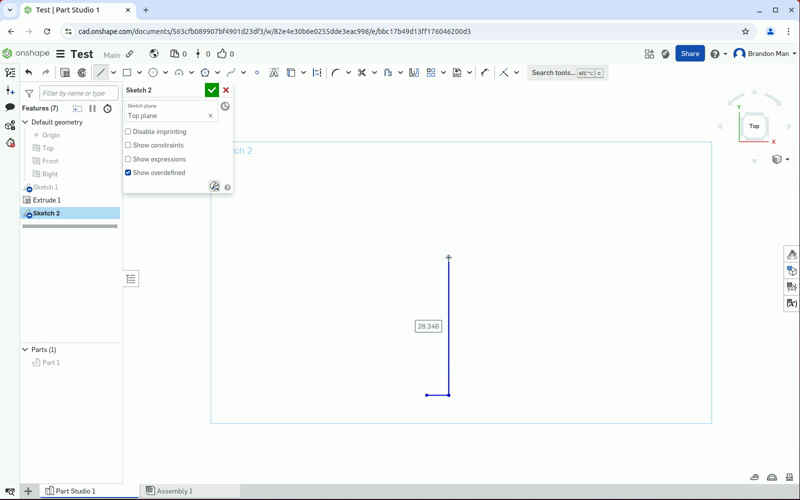
key_down(shift)
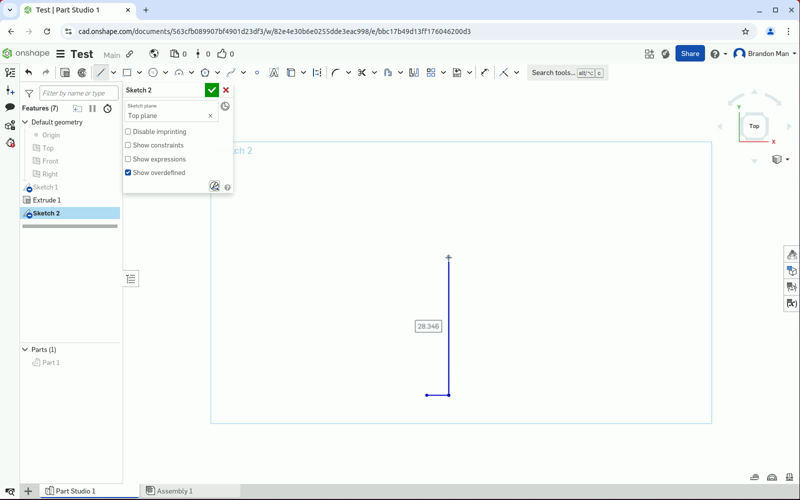
mouse_move(478, 257)
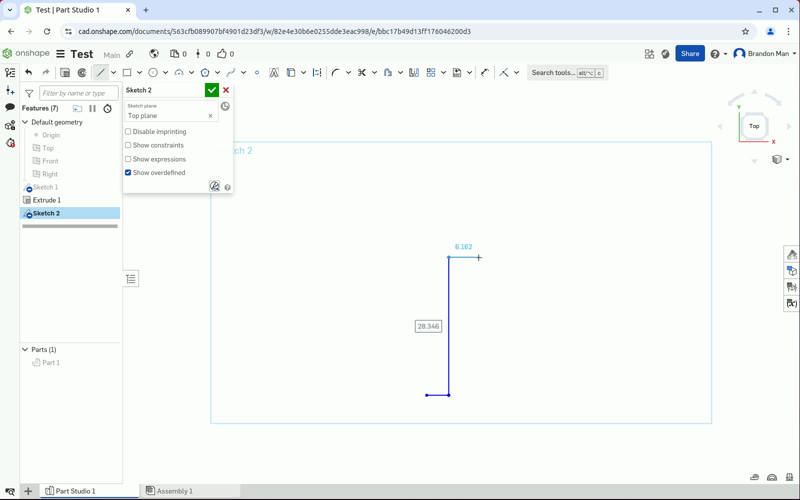
mouse_move(426, 257)
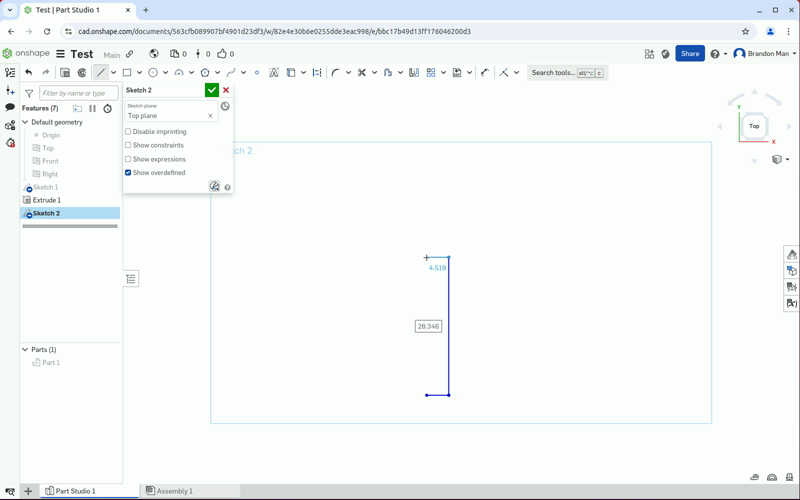
click(426, 257)
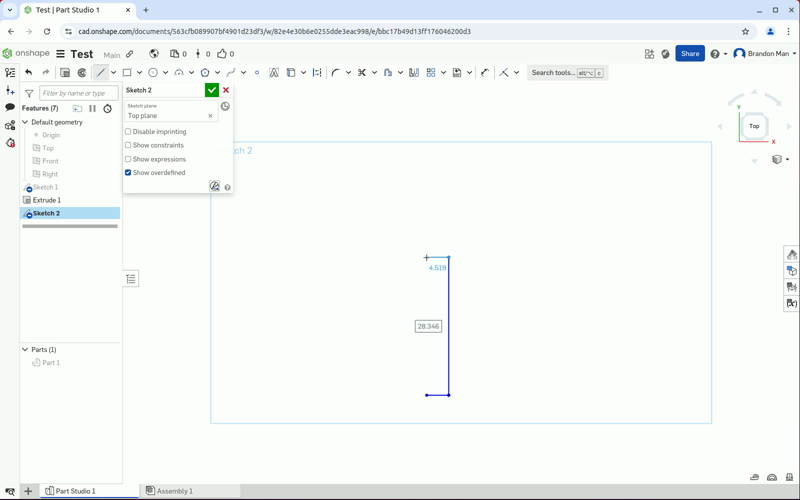
key_up(shift)
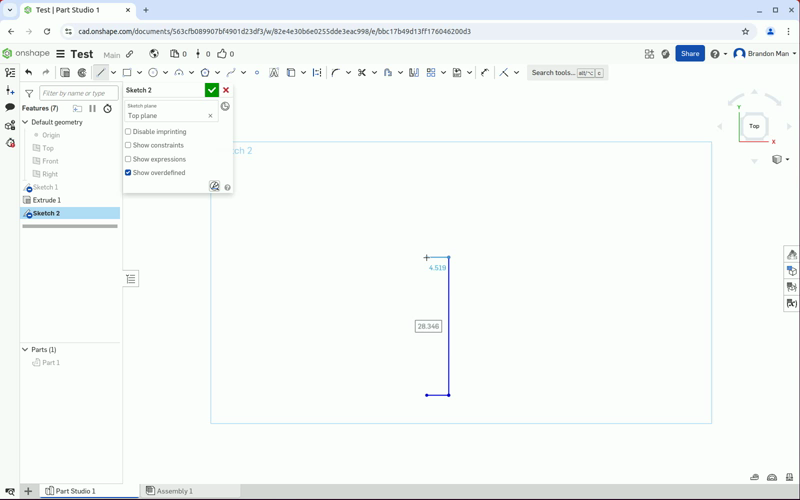
key_down(shift)
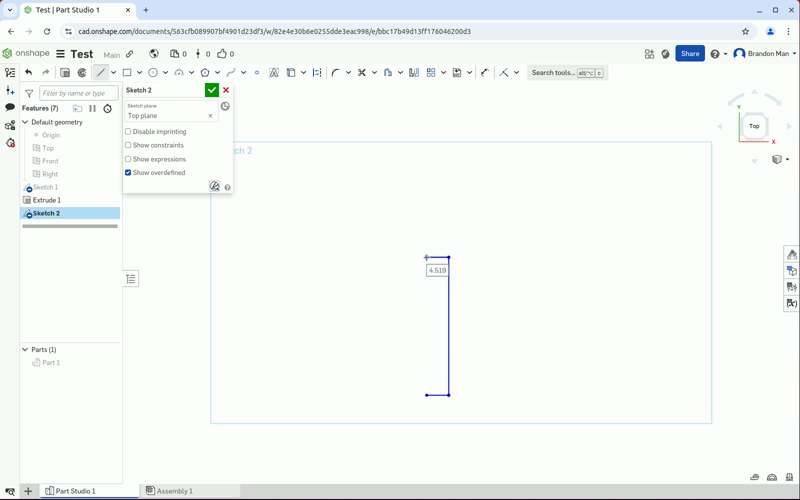
mouse_move(426, 395)
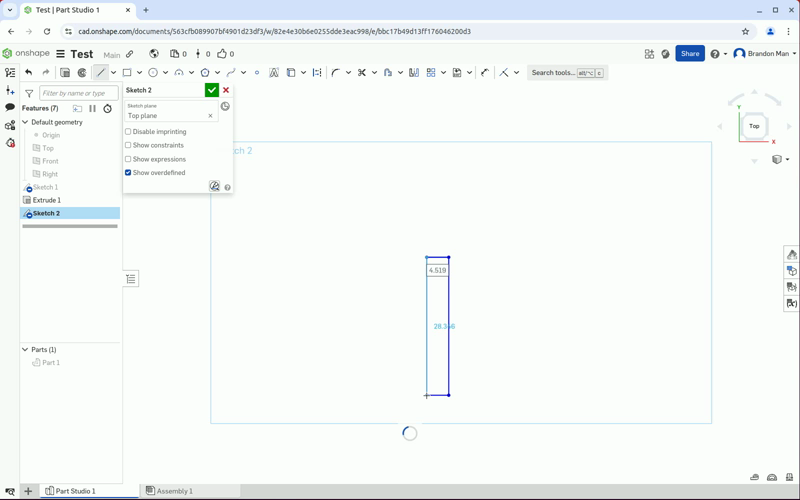
key_up(shift)
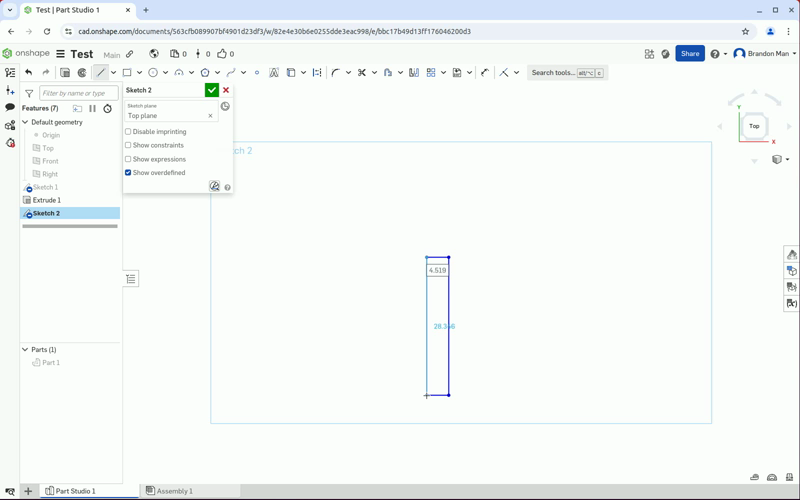
click(426, 395)
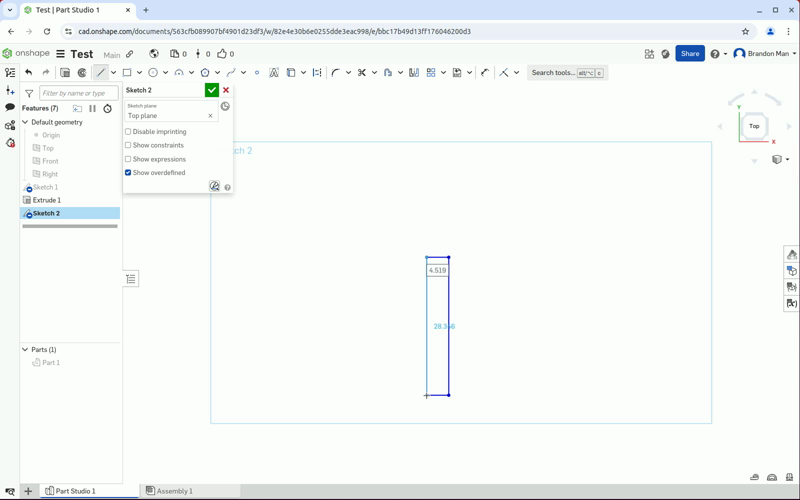
key(esc)
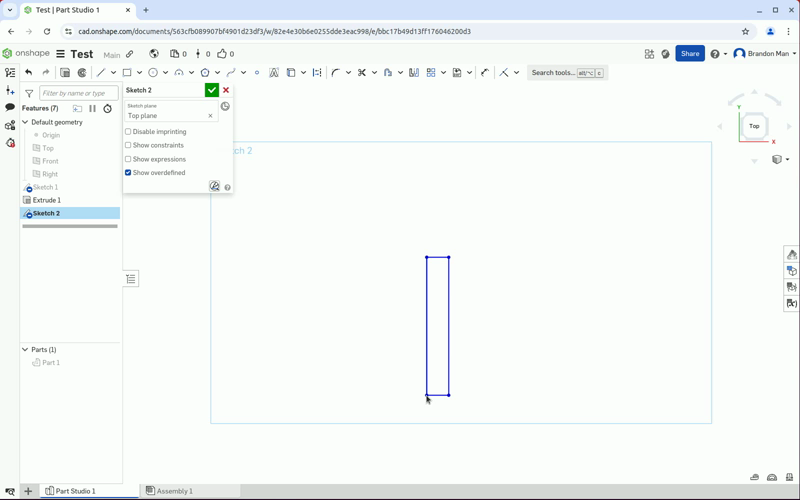
key(l)
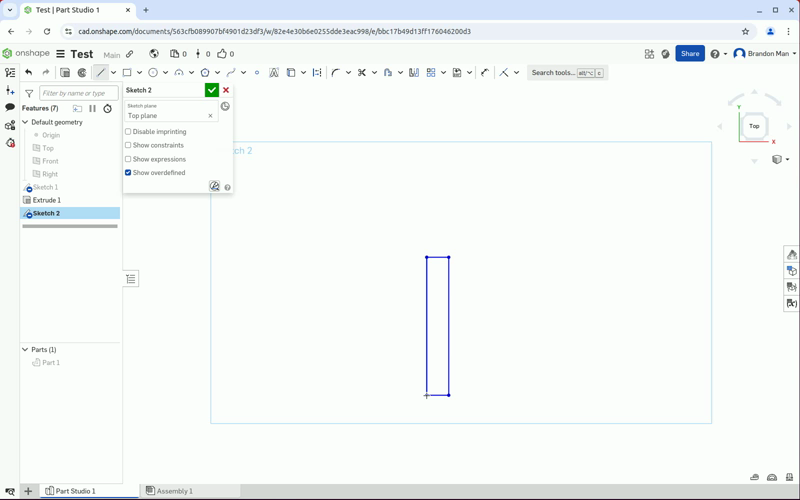
key_down(shift)
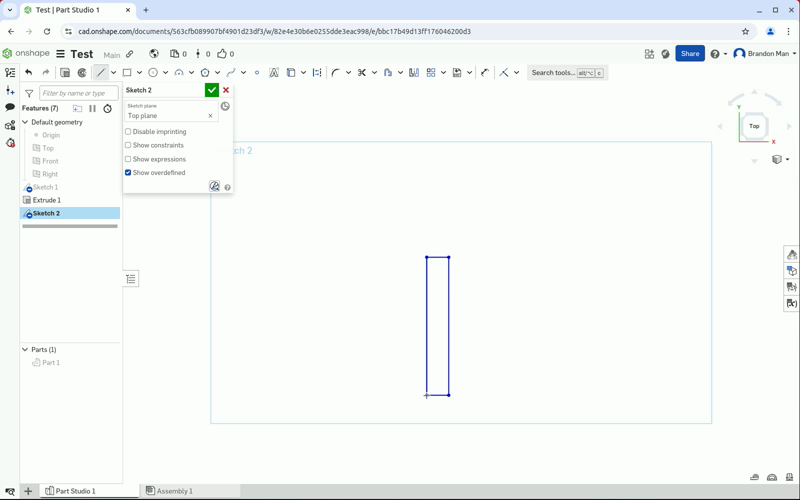
mouse_move(426, 395)
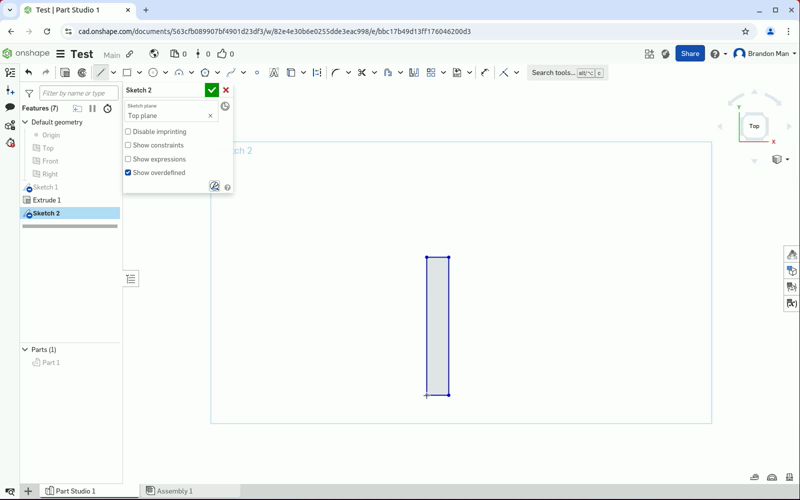
click(426, 395)
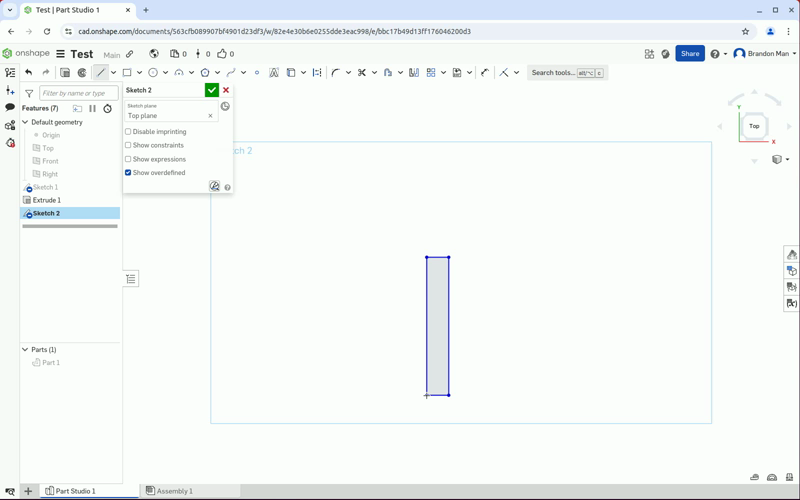
key_up(shift)
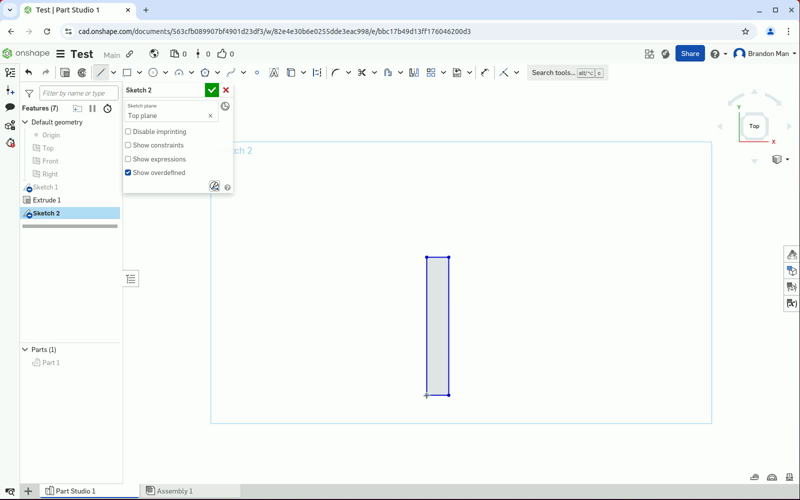
key_down(shift)
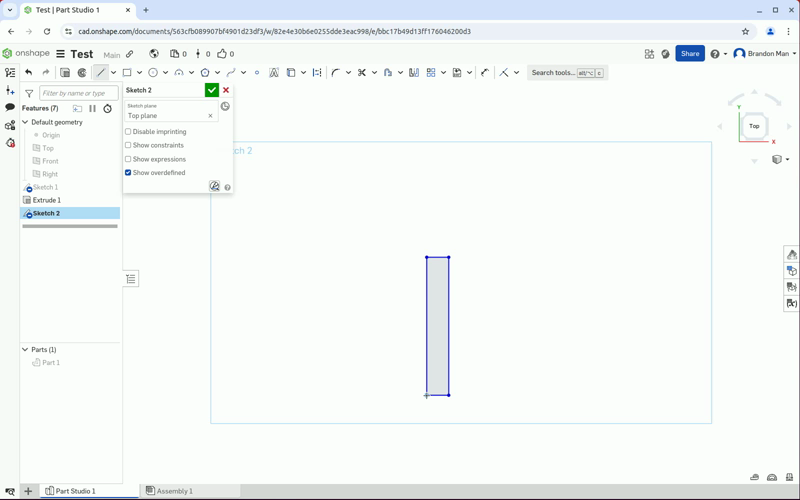
mouse_move(456, 395)
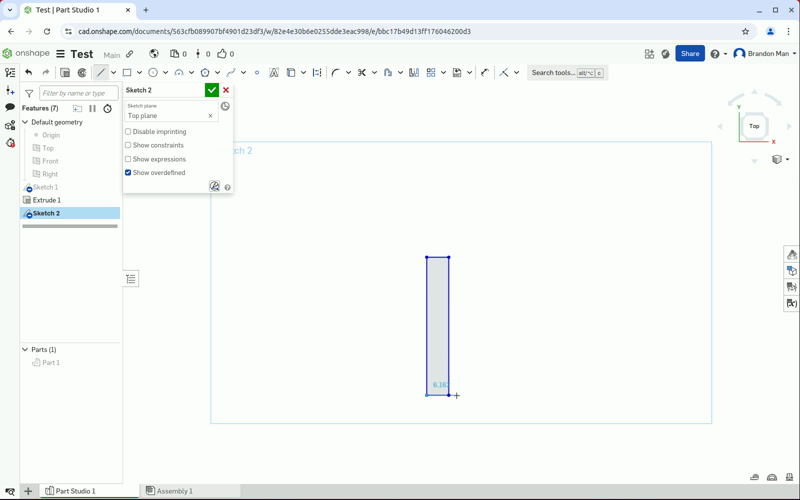
mouse_move(447, 395)
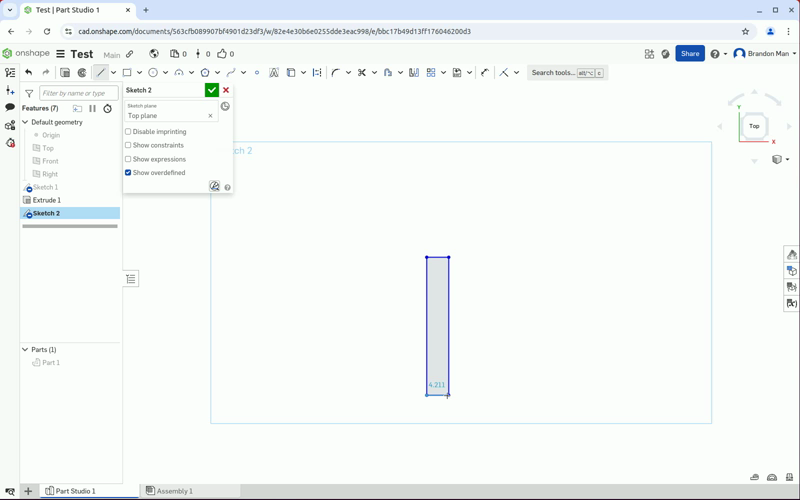
scroll(6)
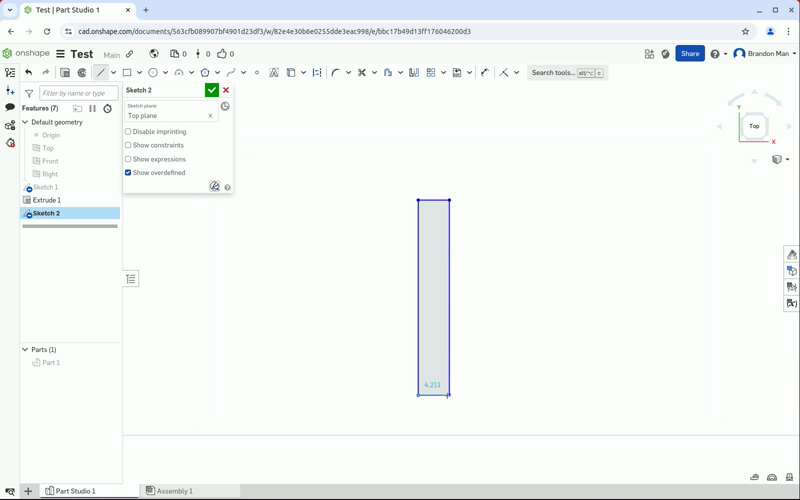
scroll(6)
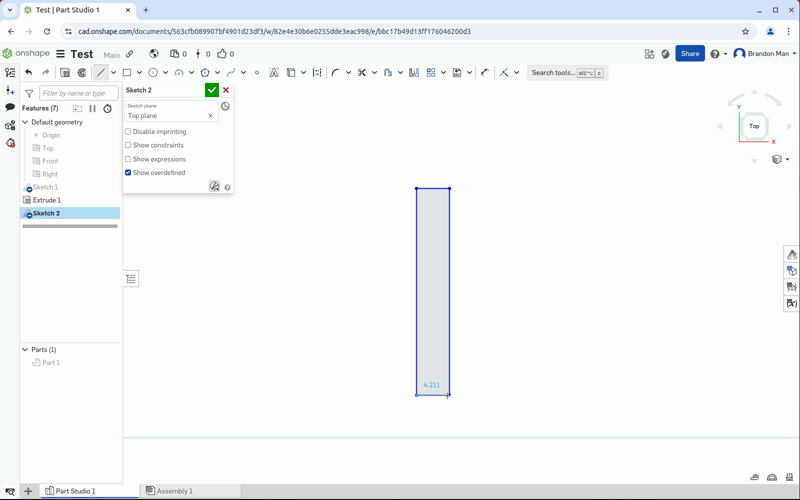
scroll(6)
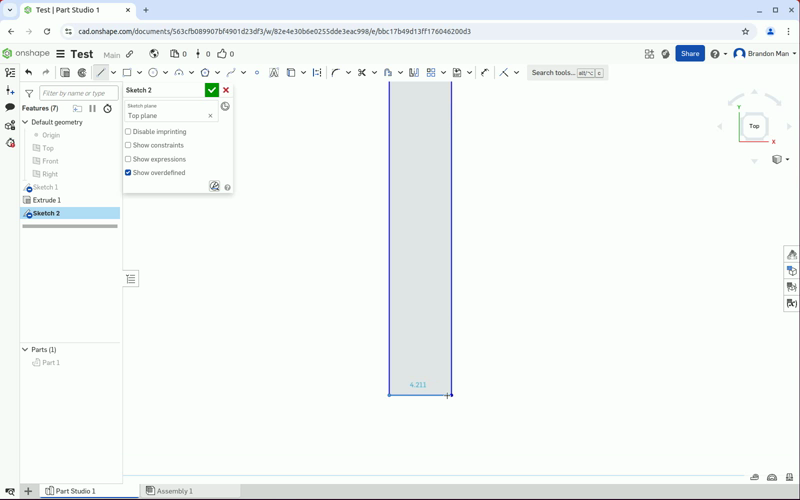
scroll(6)
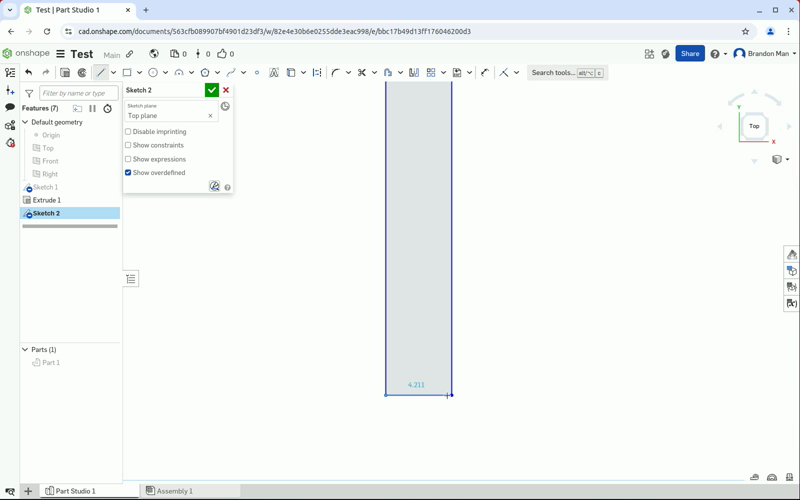
scroll(6)
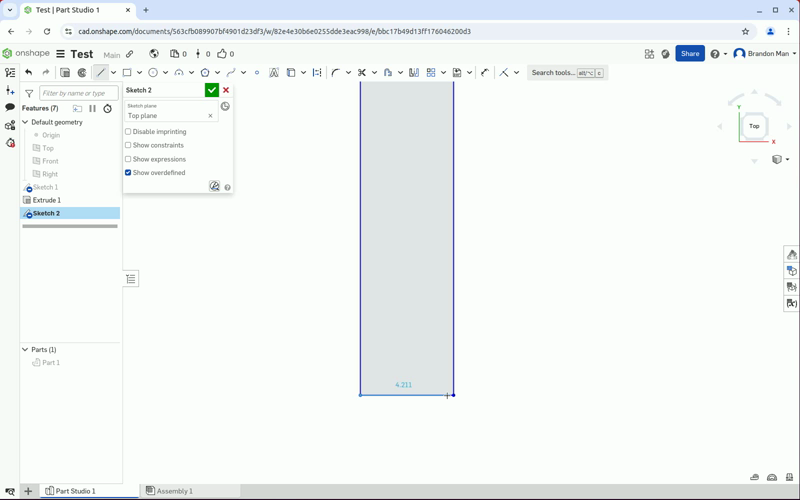
scroll(6)
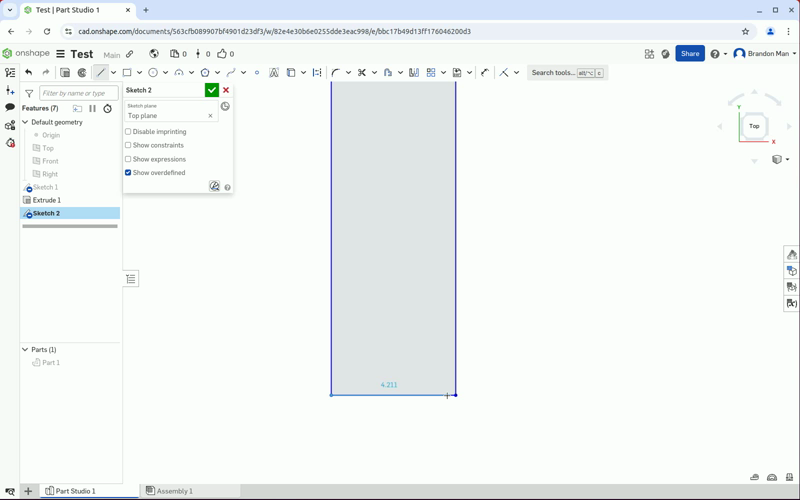
scroll(6)
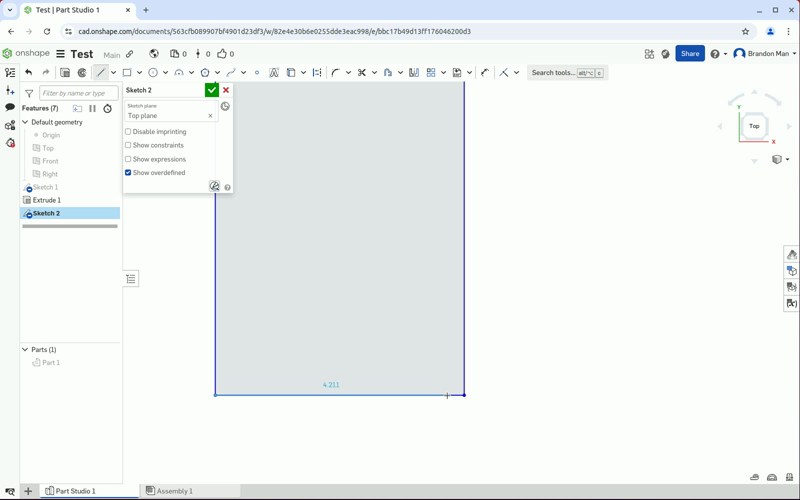
click(447, 395)
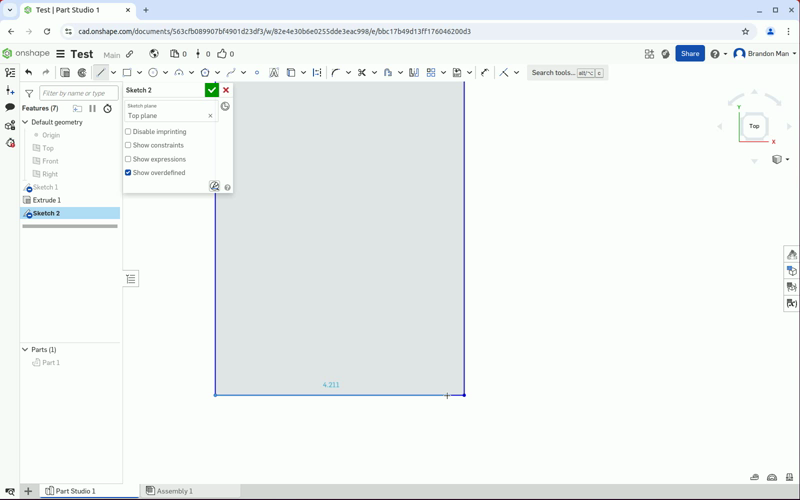
scroll(-6)
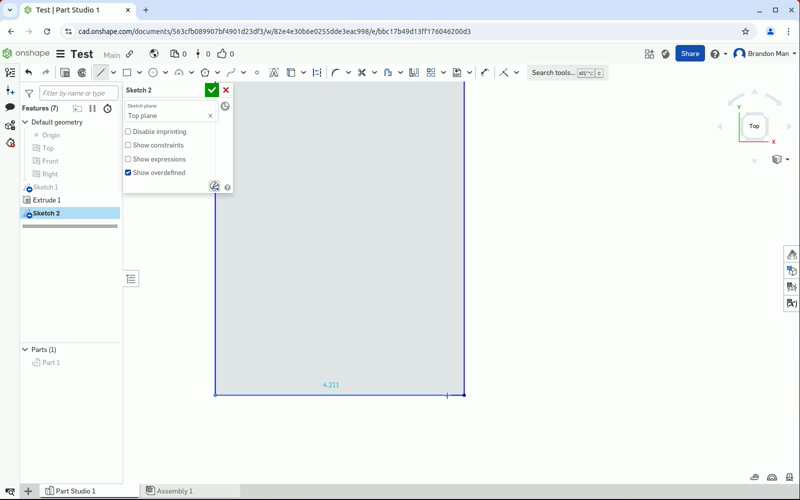
scroll(-6)
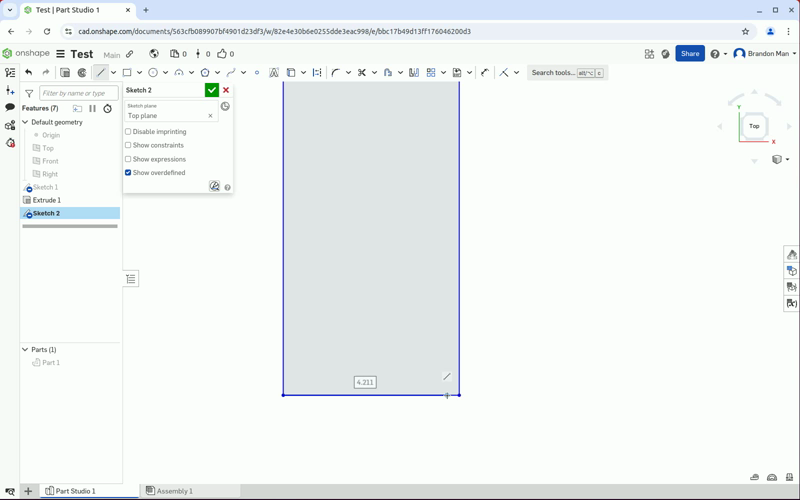
scroll(-6)
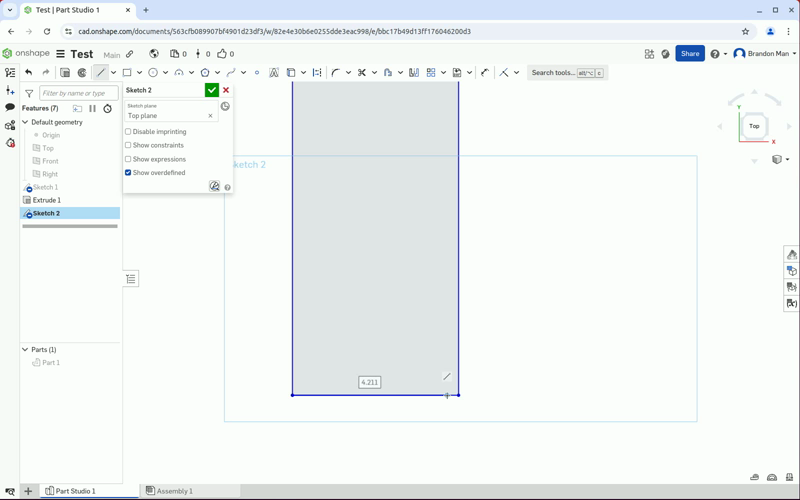
scroll(-6)
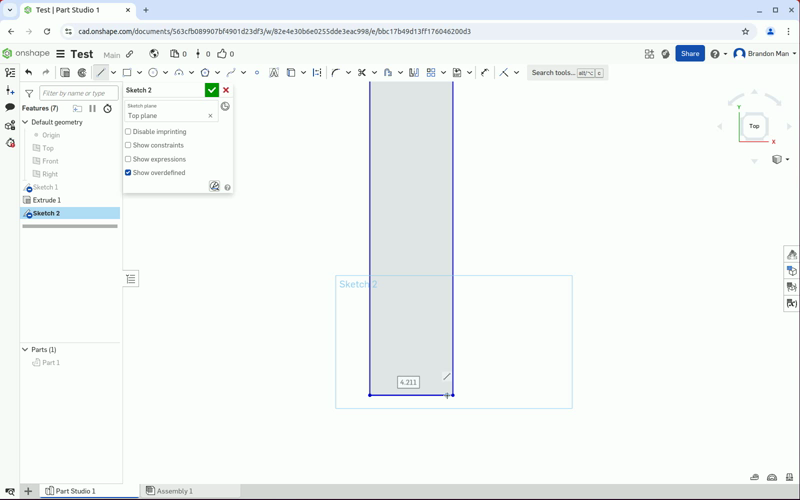
scroll(-6)
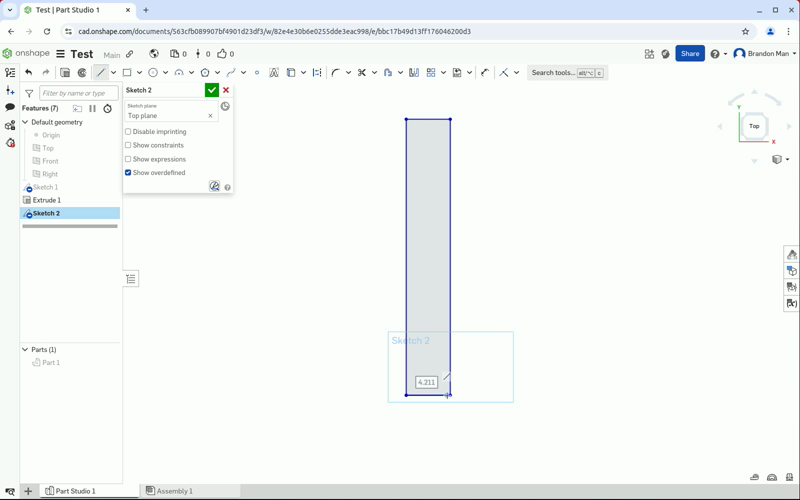
scroll(-6)
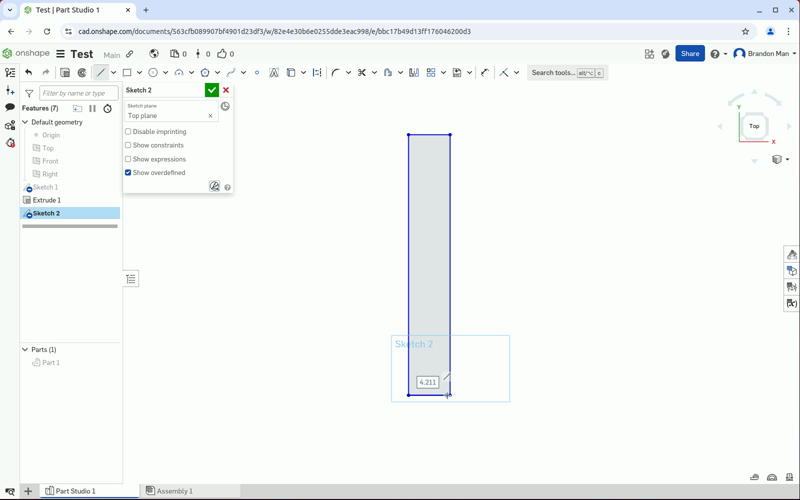
scroll(-6)
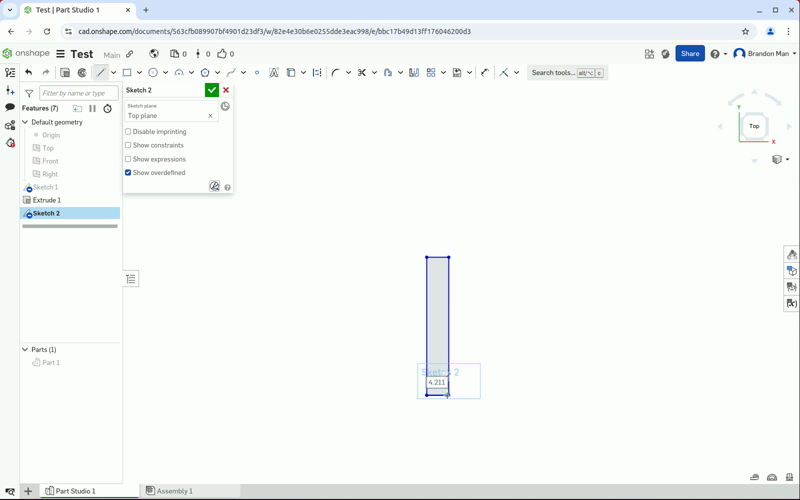
key_up(shift)
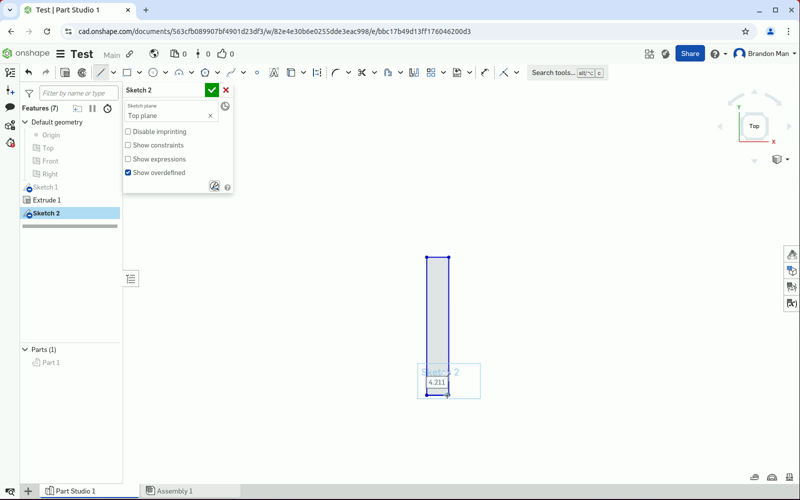
key_down(shift)
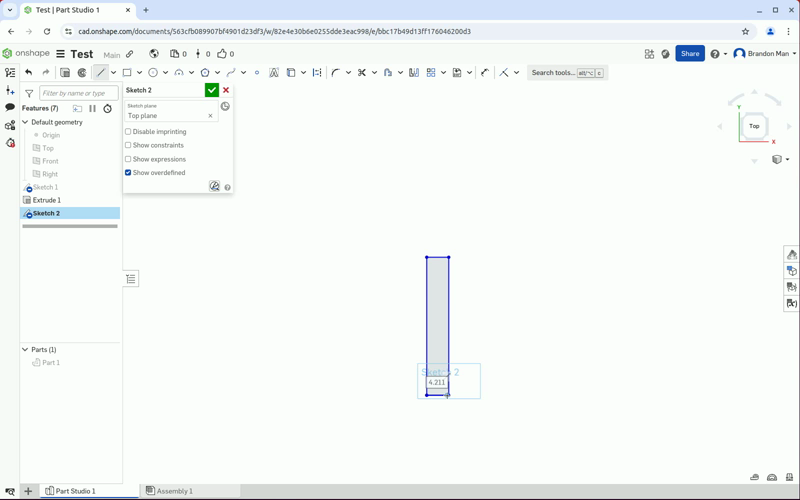
mouse_move(447, 257)
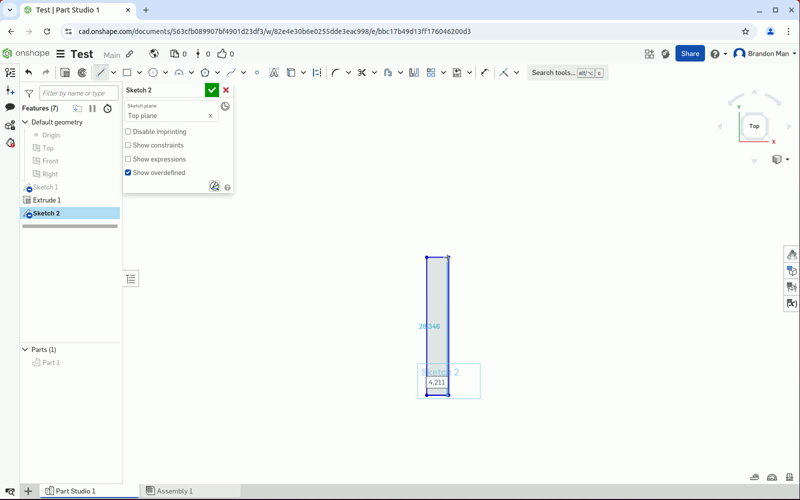
scroll(6)
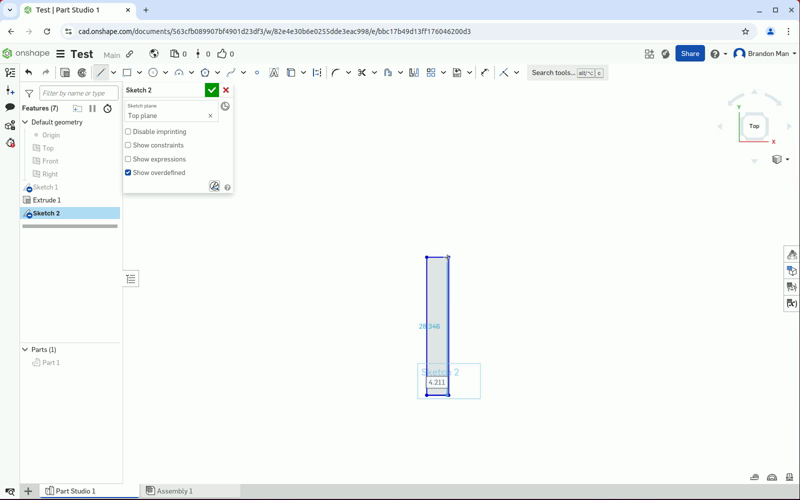
scroll(6)
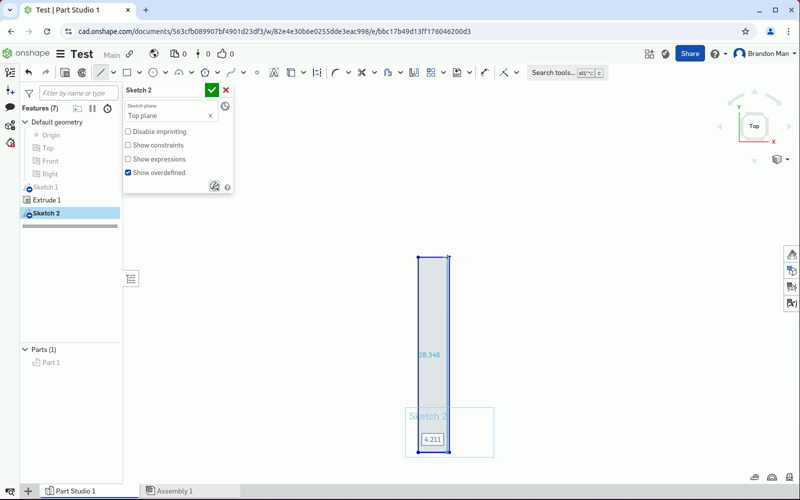
scroll(6)
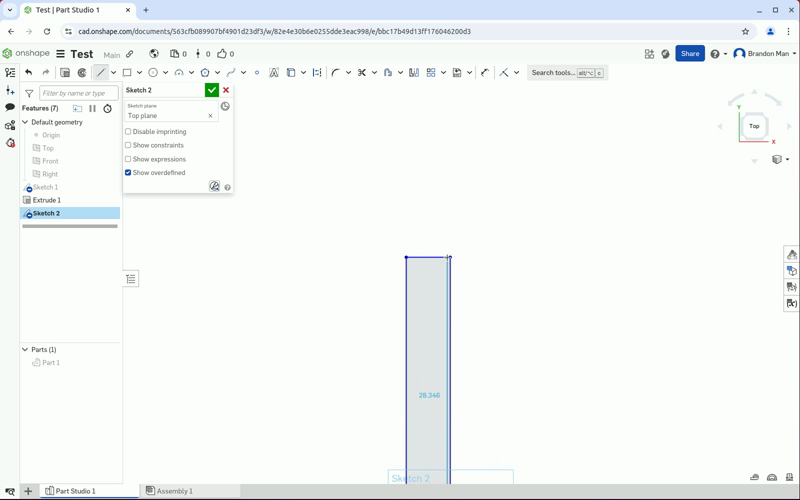
scroll(6)
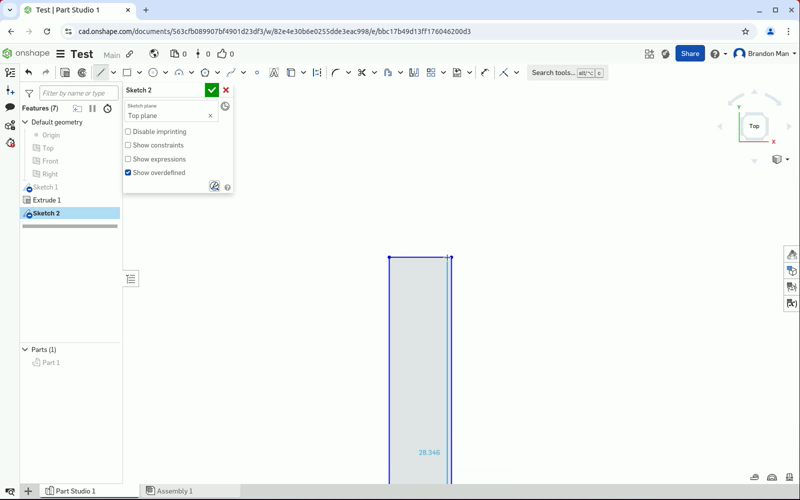
scroll(6)
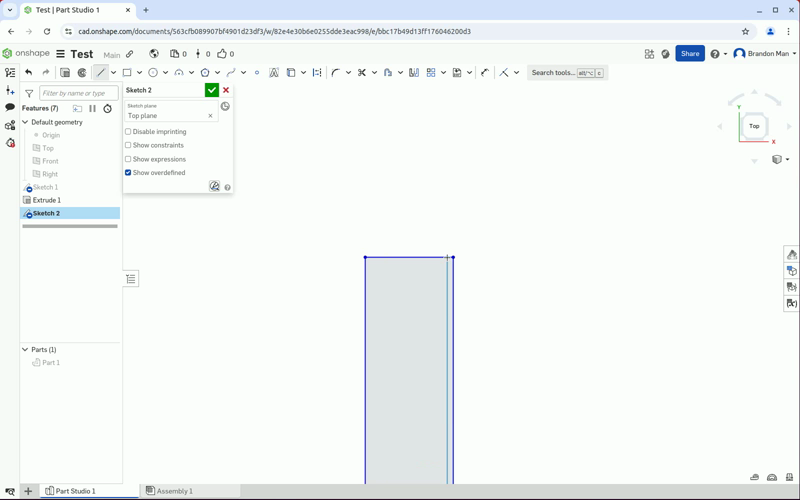
scroll(6)
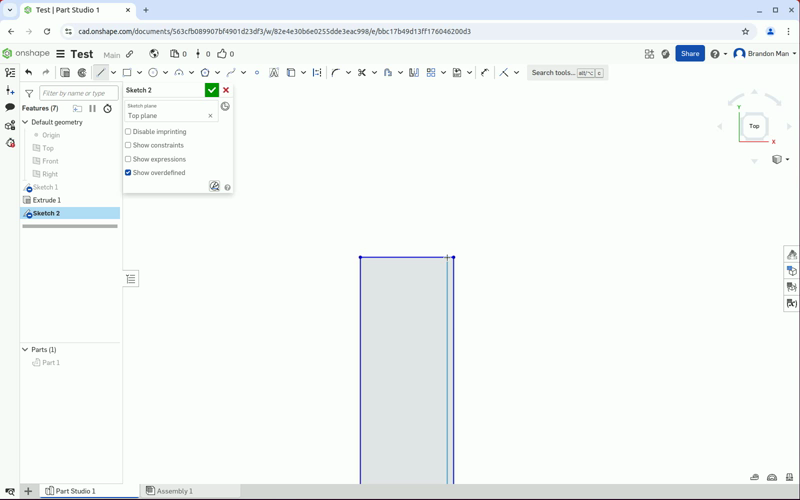
scroll(6)
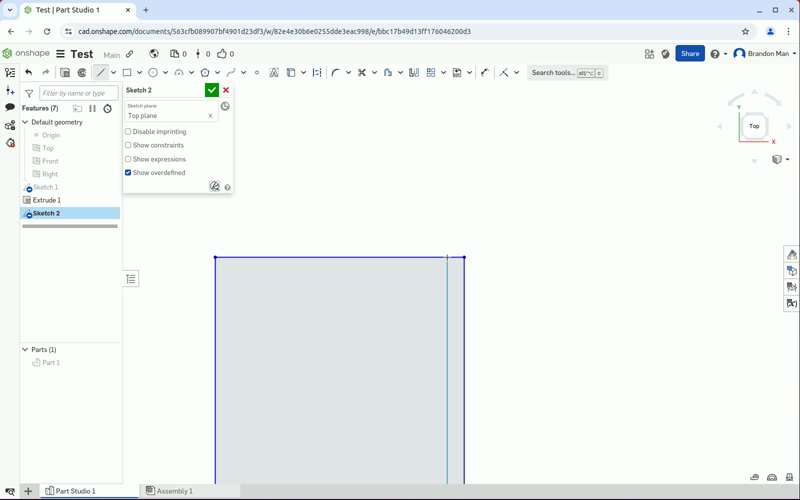
click(447, 257)
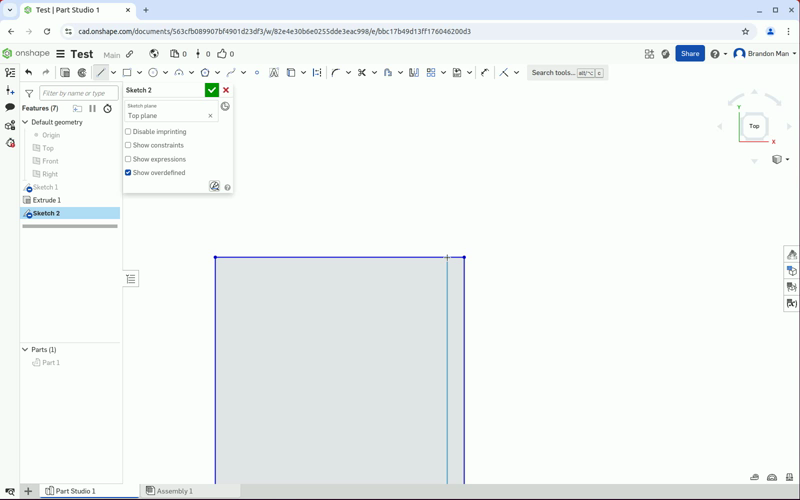
scroll(-6)
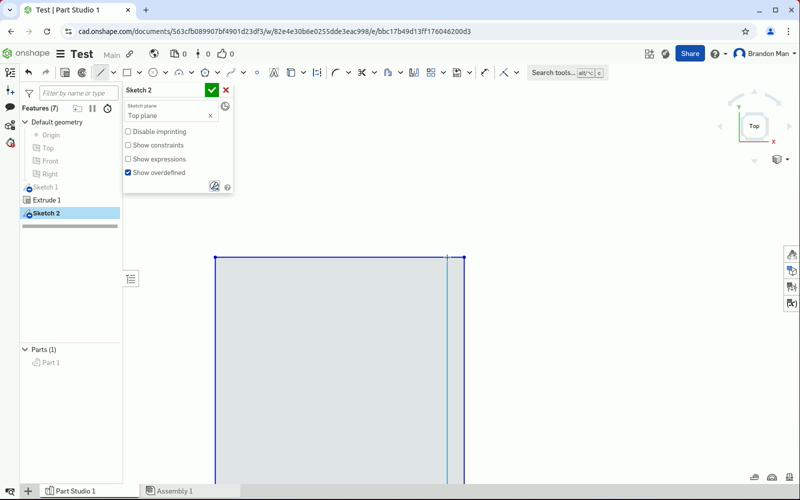
scroll(-6)
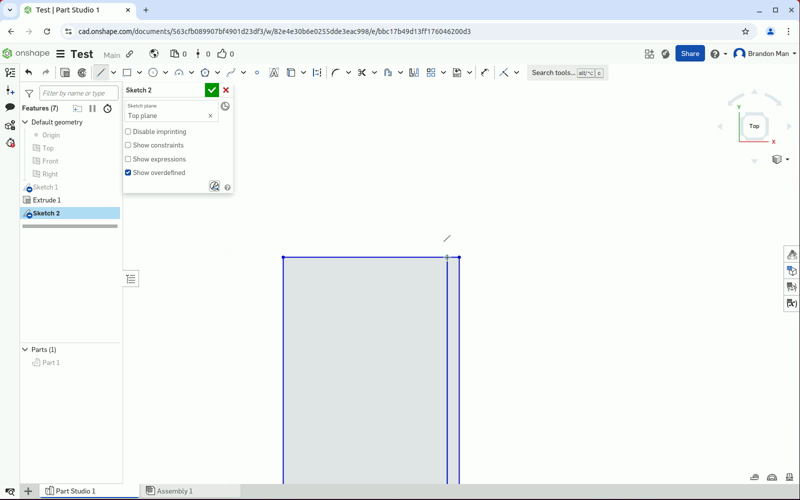
scroll(-6)
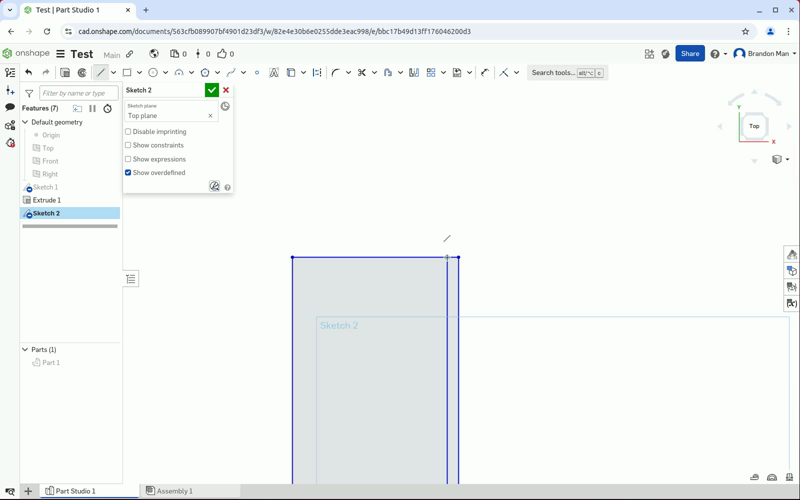
scroll(-6)
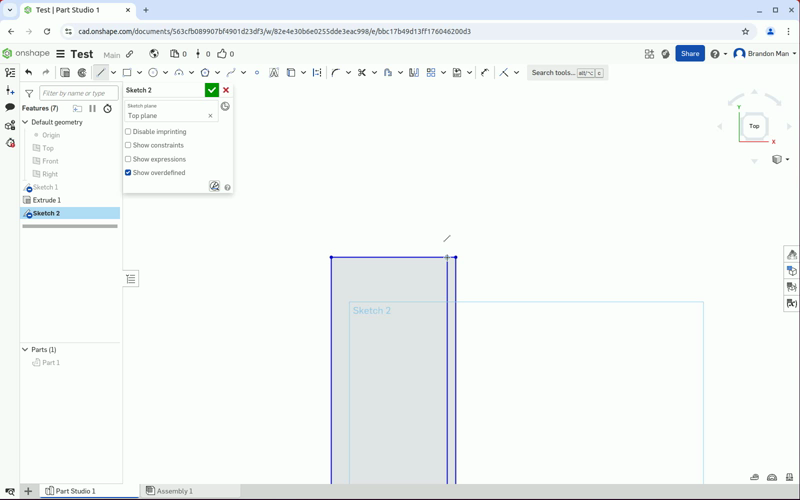
scroll(-6)
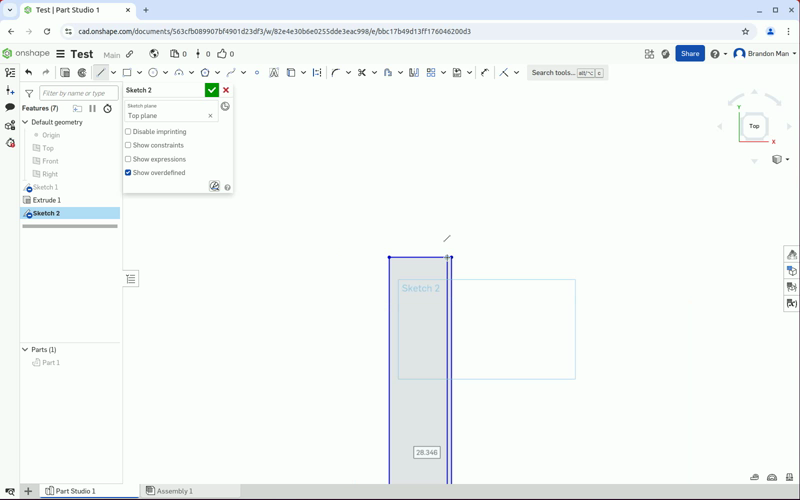
scroll(-6)
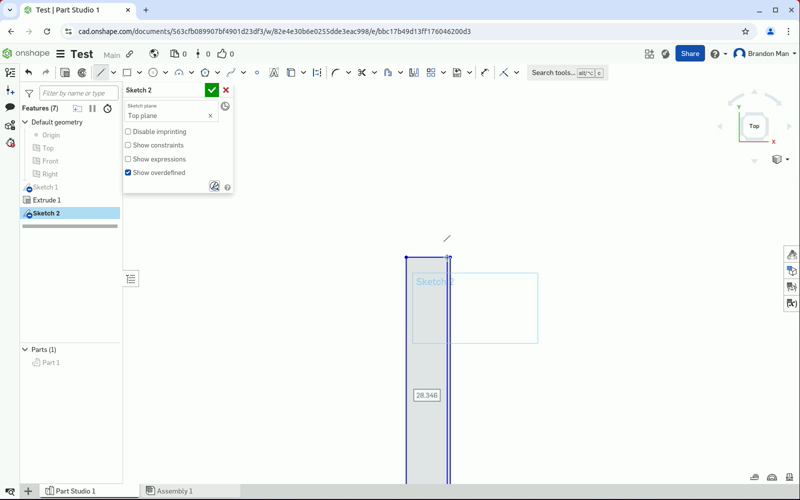
scroll(-6)
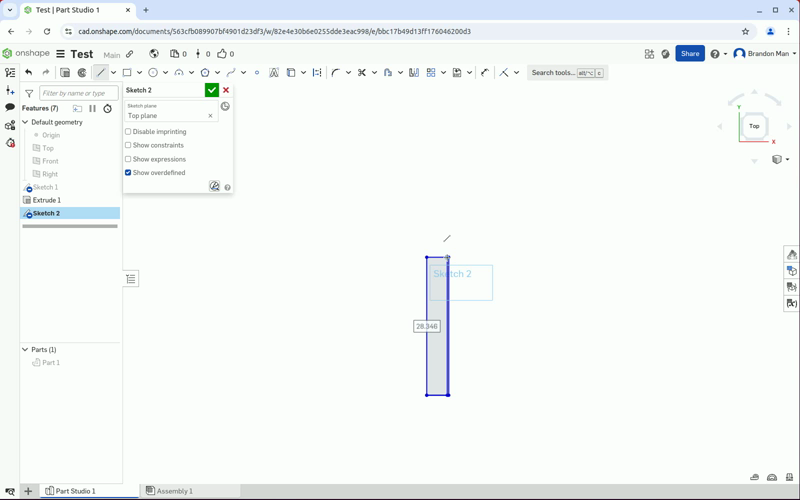
key_up(shift)
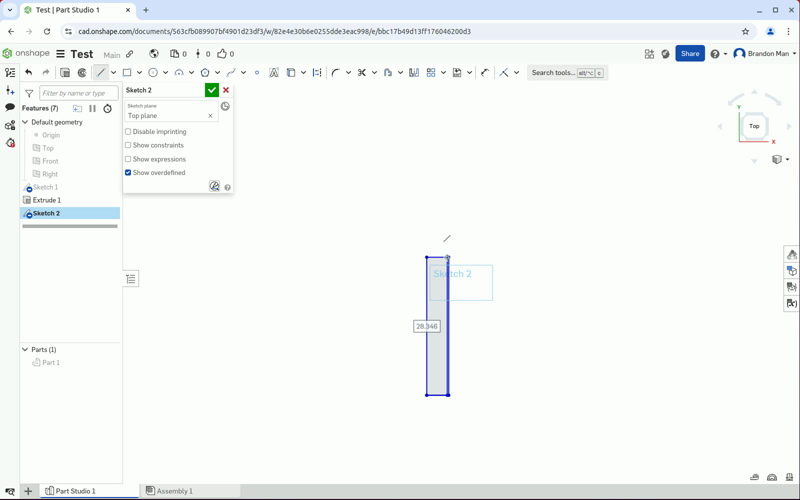
key_down(shift)
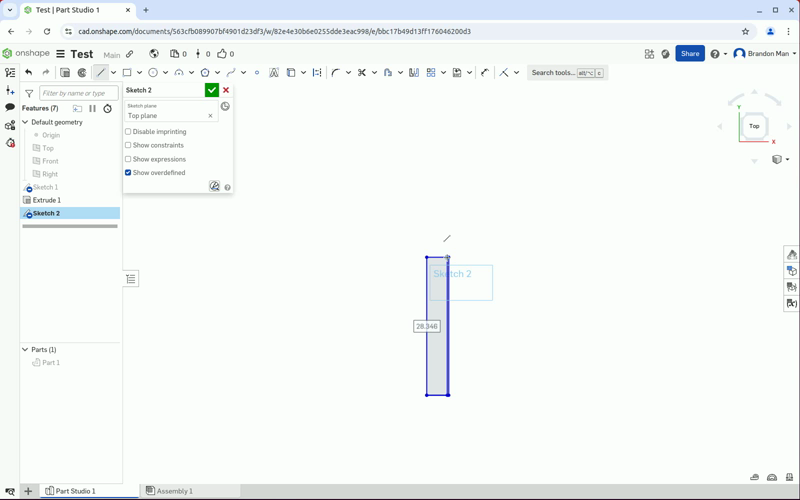
mouse_move(477, 257)
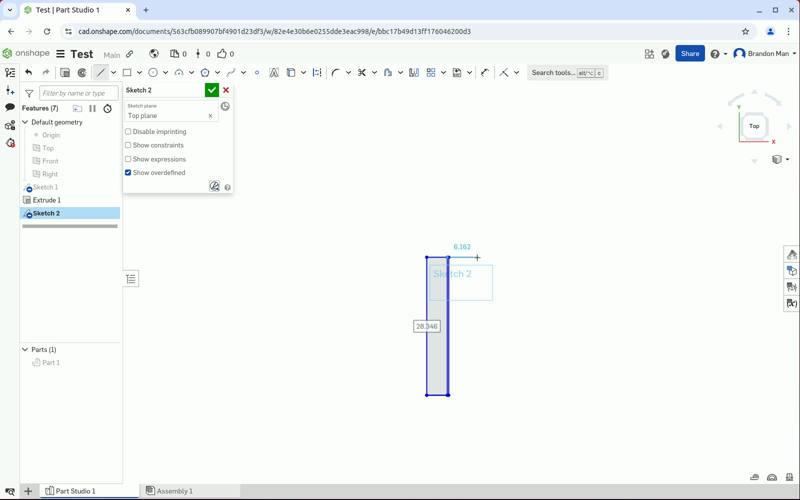
mouse_move(426, 257)
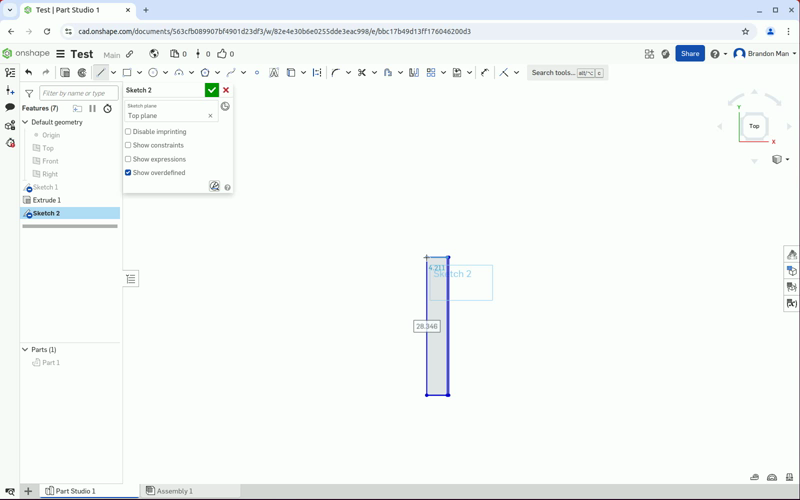
click(426, 257)
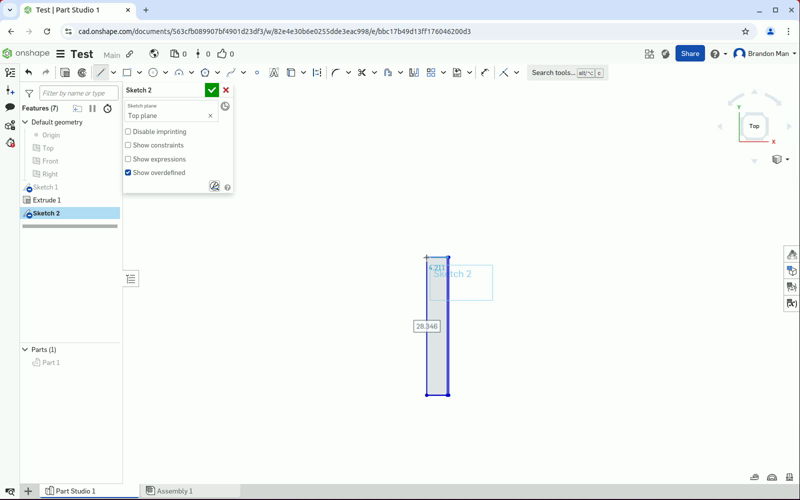
key_up(shift)
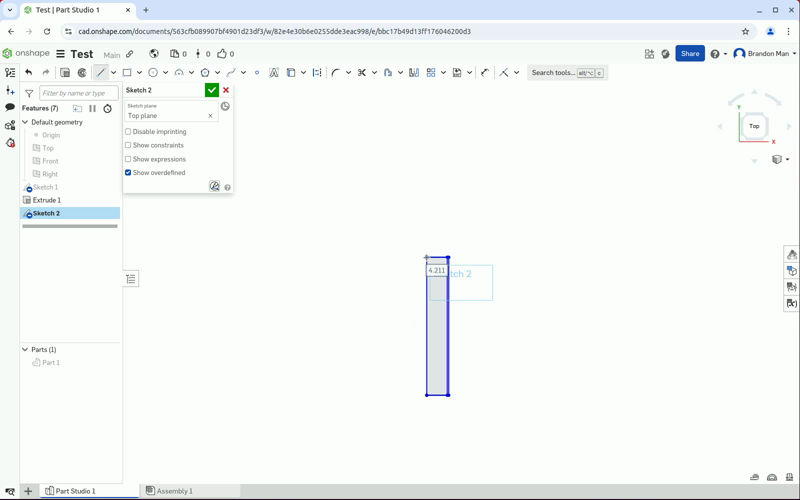
key_down(shift)
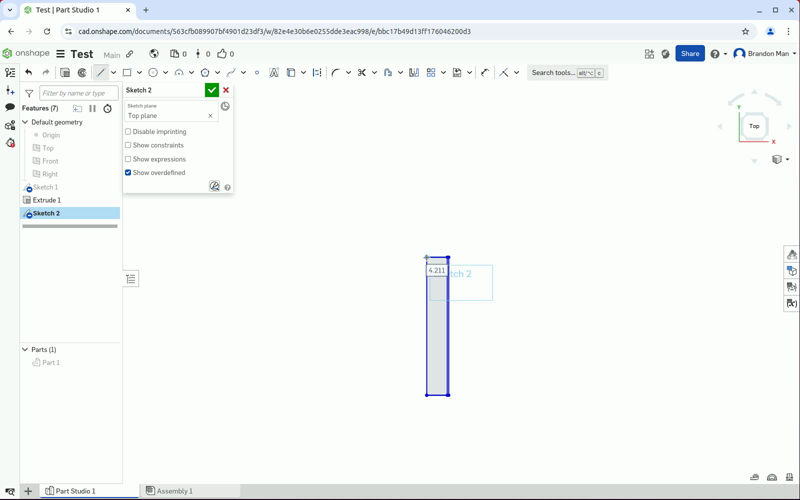
mouse_move(426, 395)
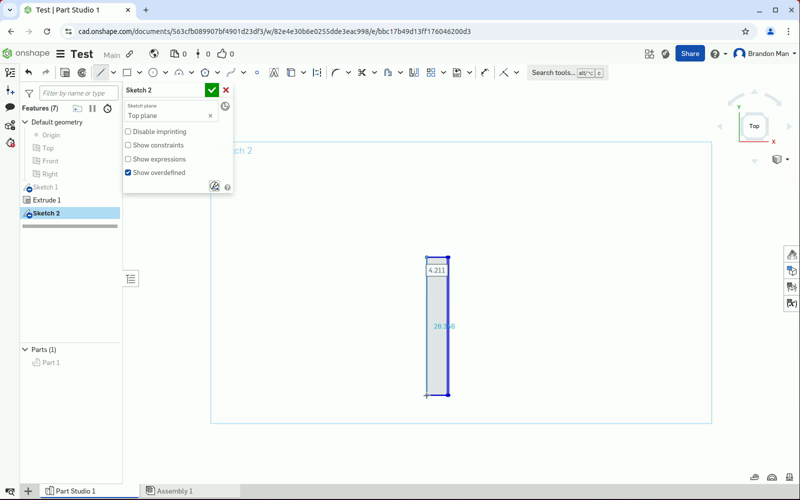
key_up(shift)
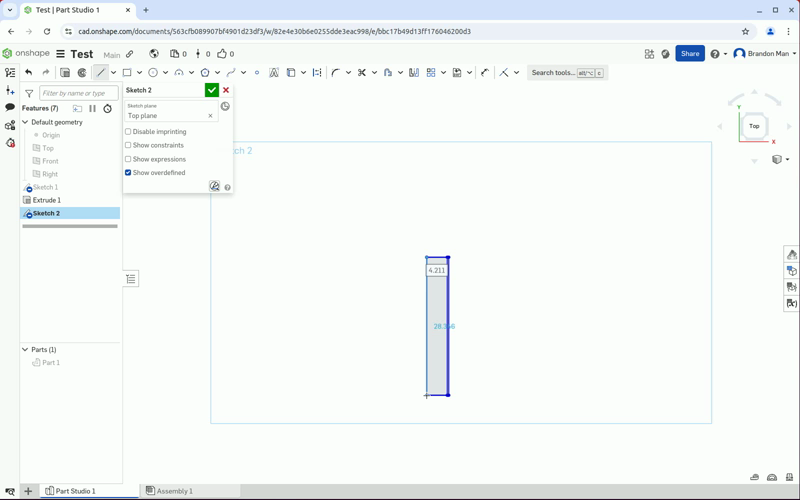
click(426, 395)
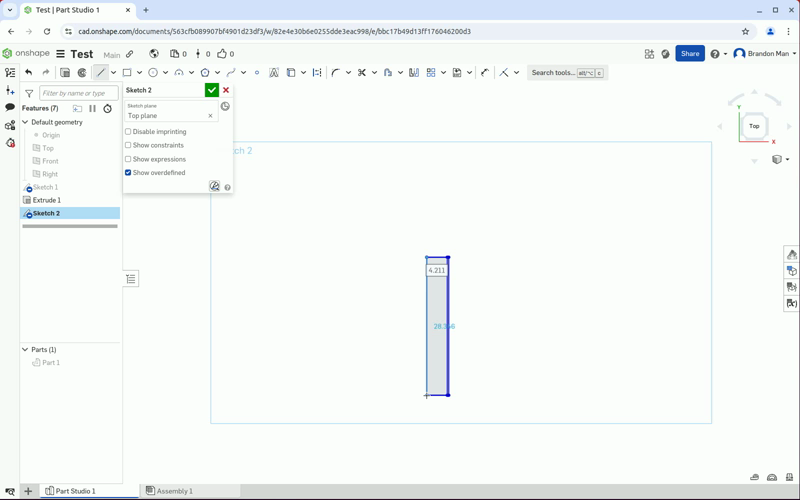
key(esc)
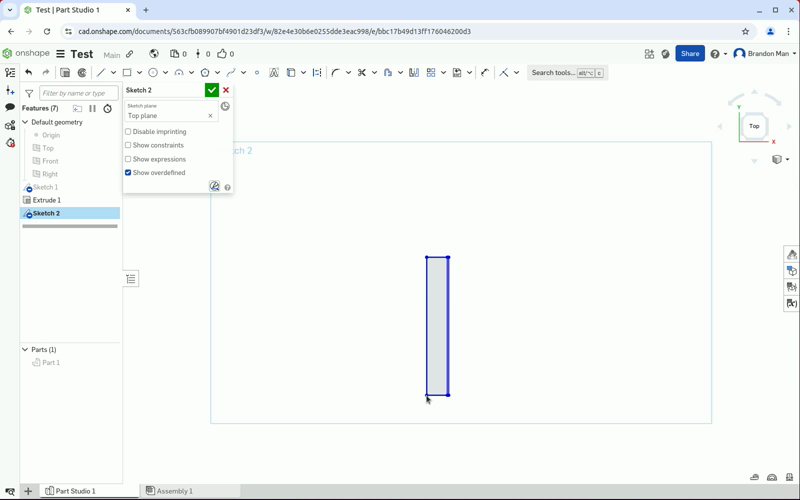
mouse_move(447, 305)
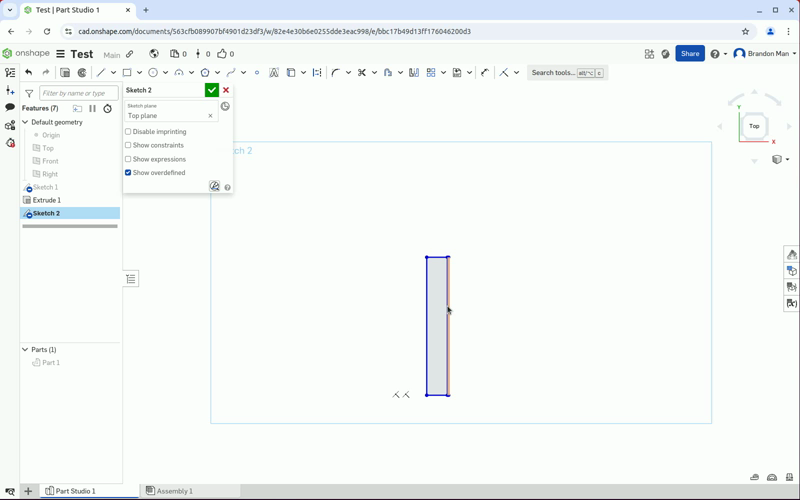
scroll(6)
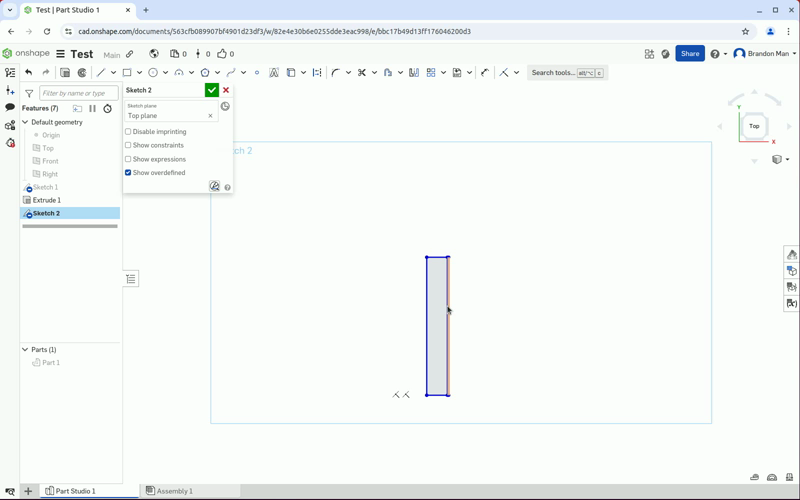
scroll(6)
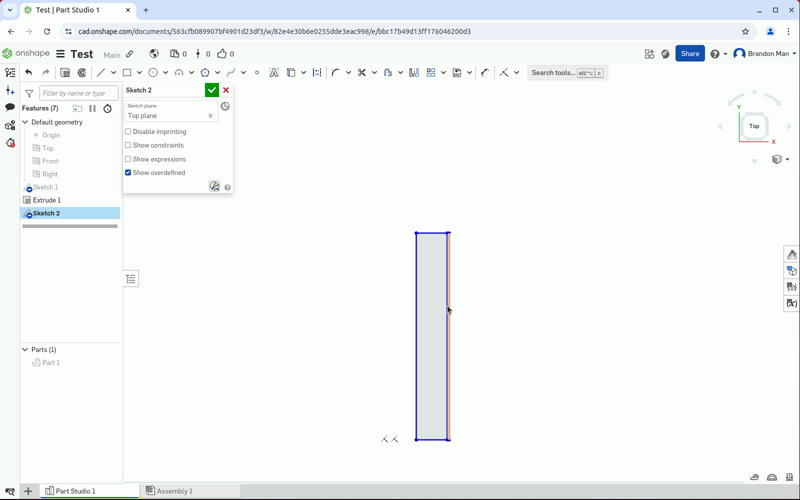
scroll(6)
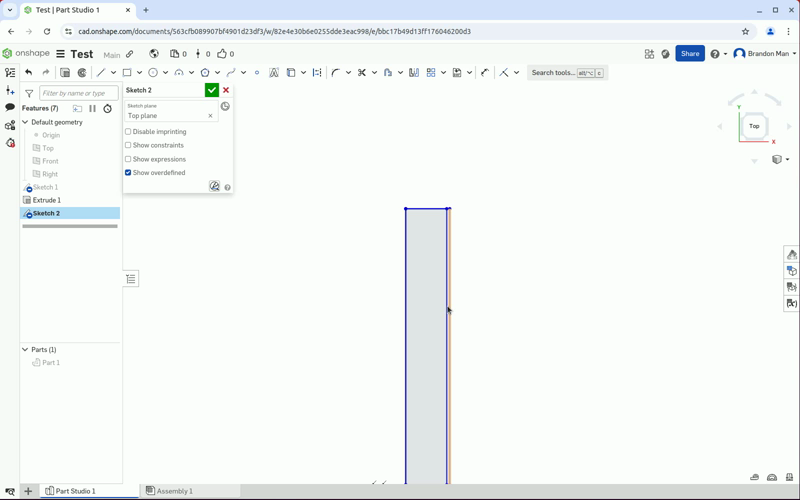
scroll(6)
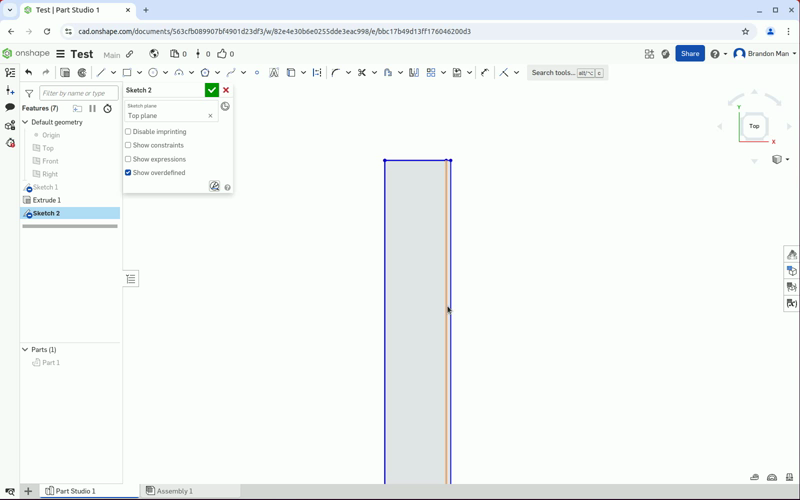
scroll(6)
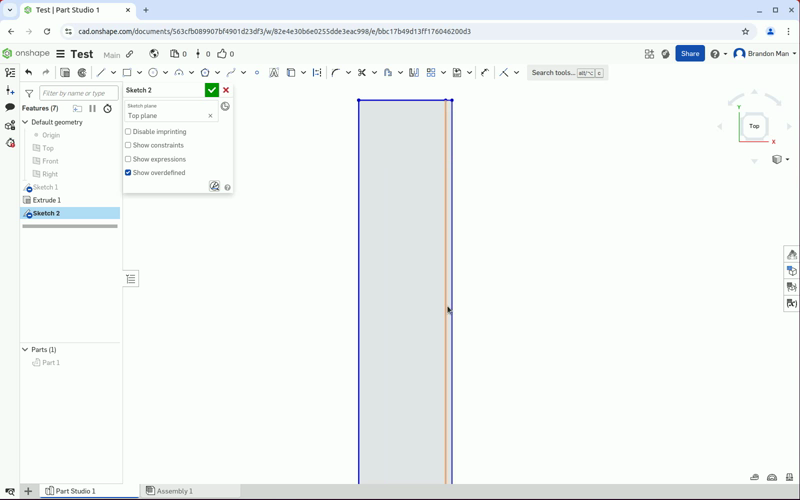
scroll(6)
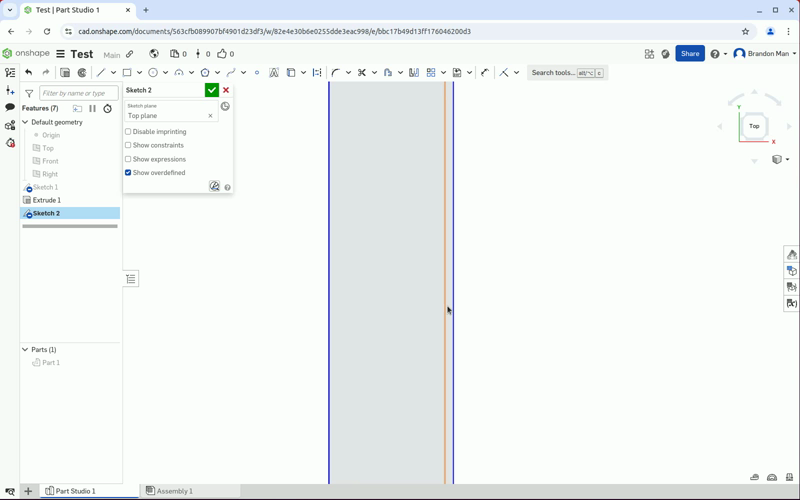
scroll(6)
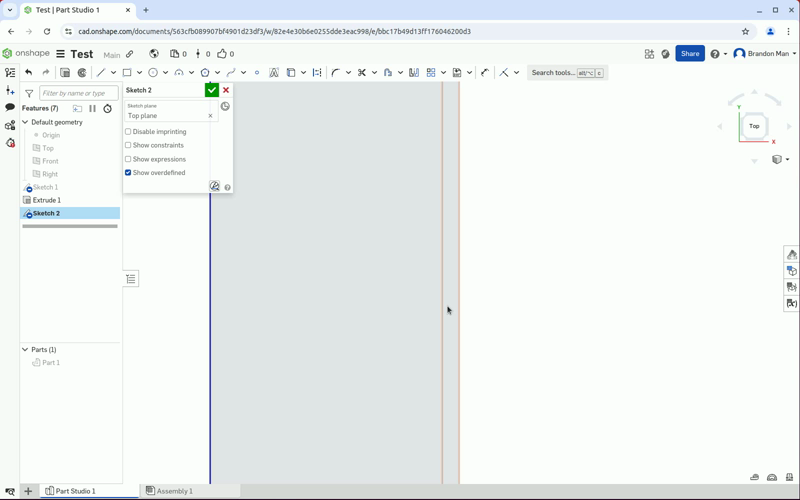
click(447, 305)
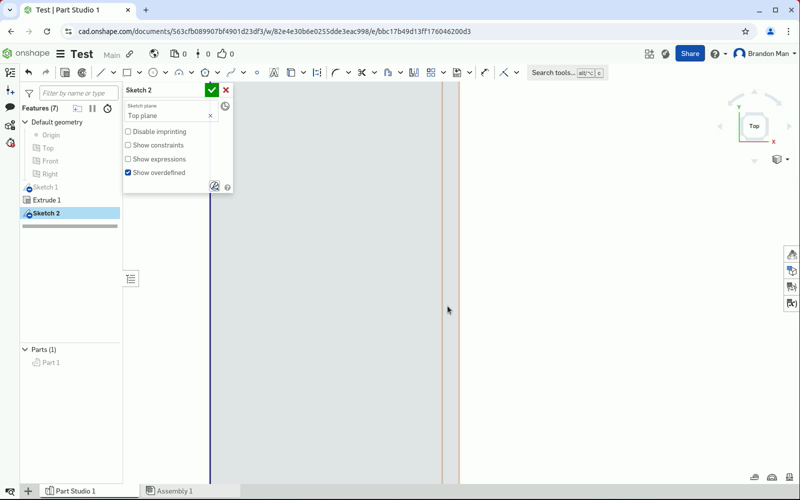
scroll(-6)
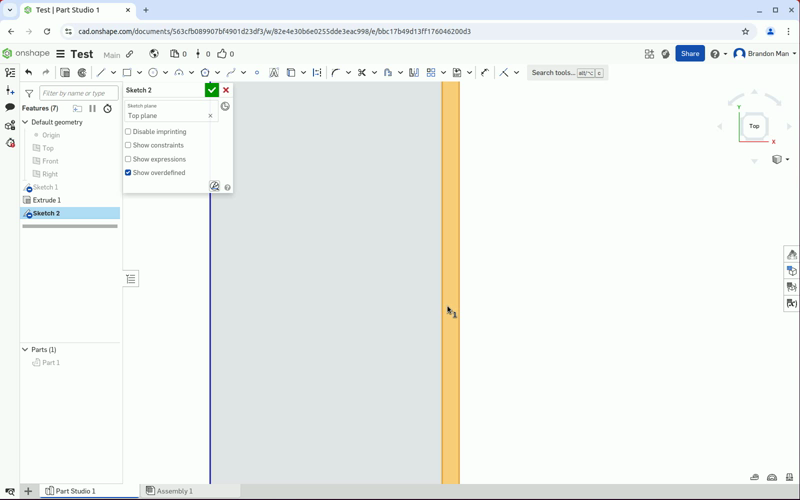
scroll(-6)
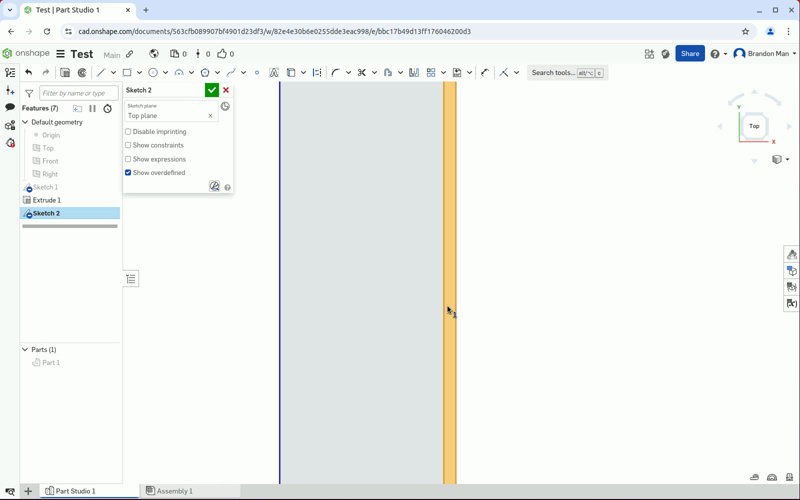
scroll(-6)
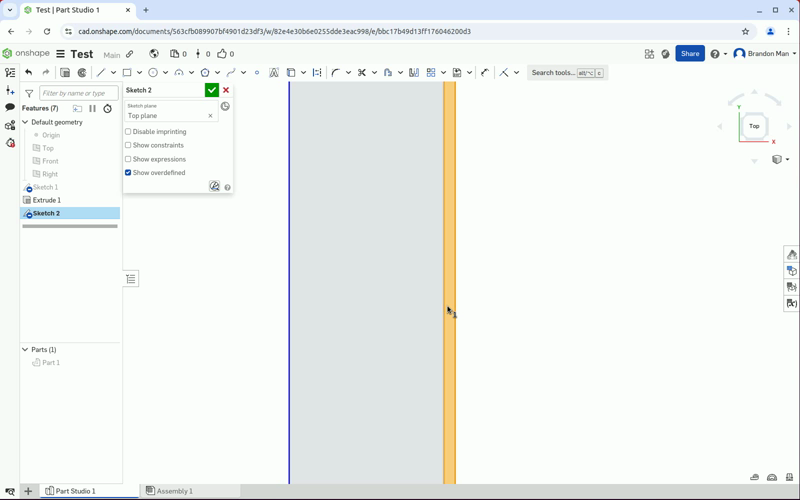
scroll(-6)
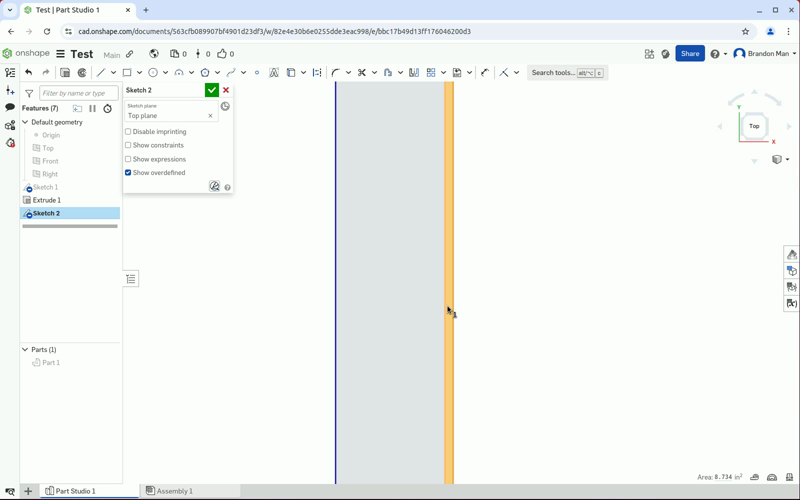
scroll(-6)
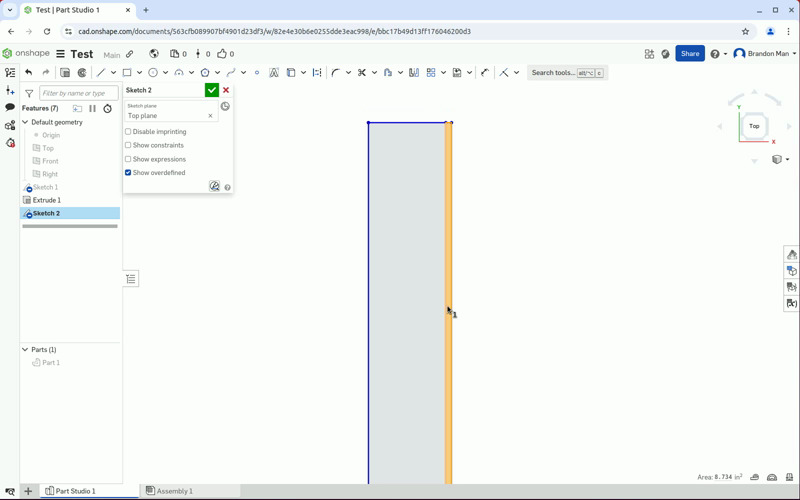
scroll(-6)
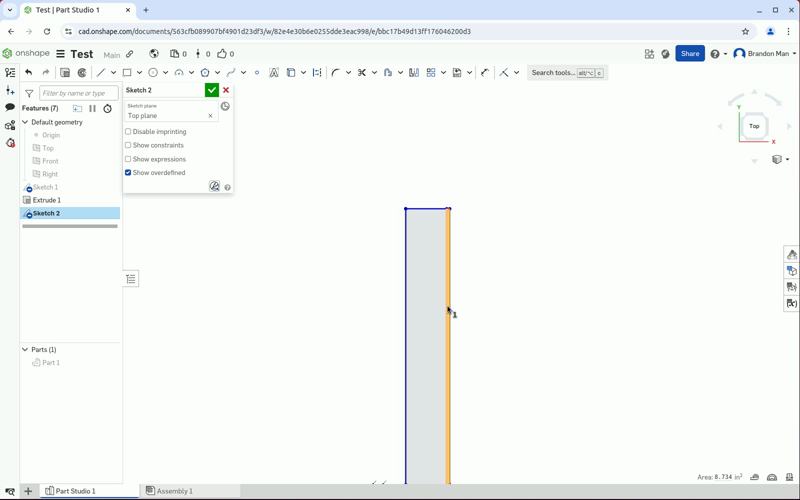
scroll(-6)
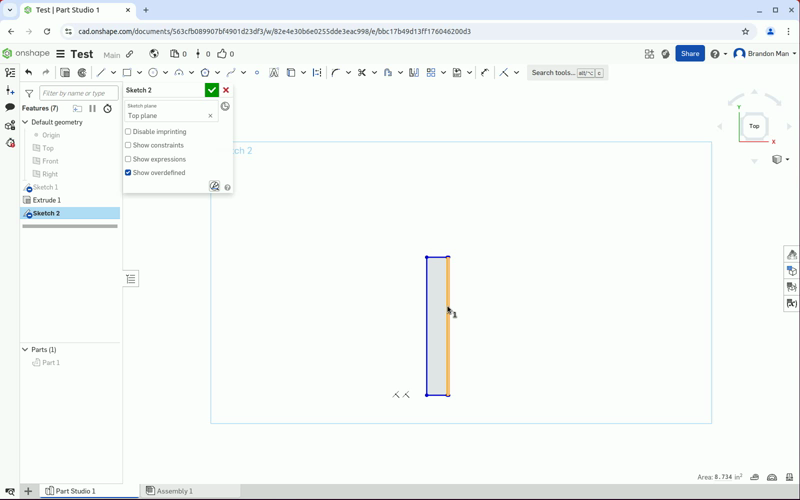
mouse_move(73, 352)
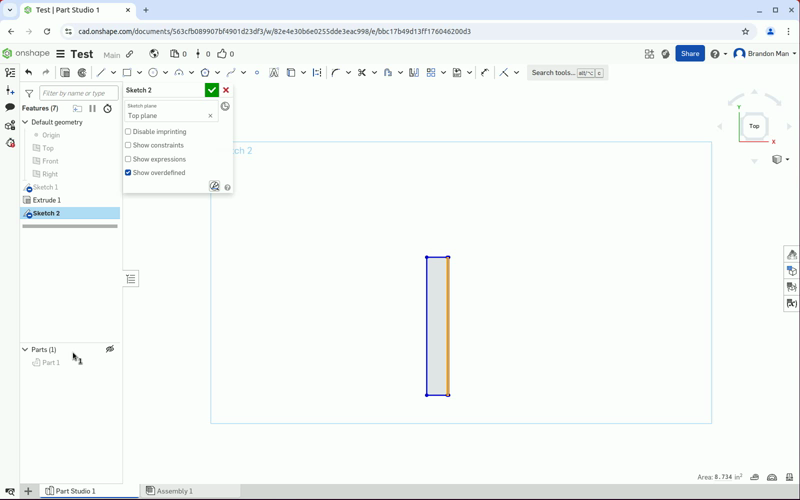
key(shift+y)
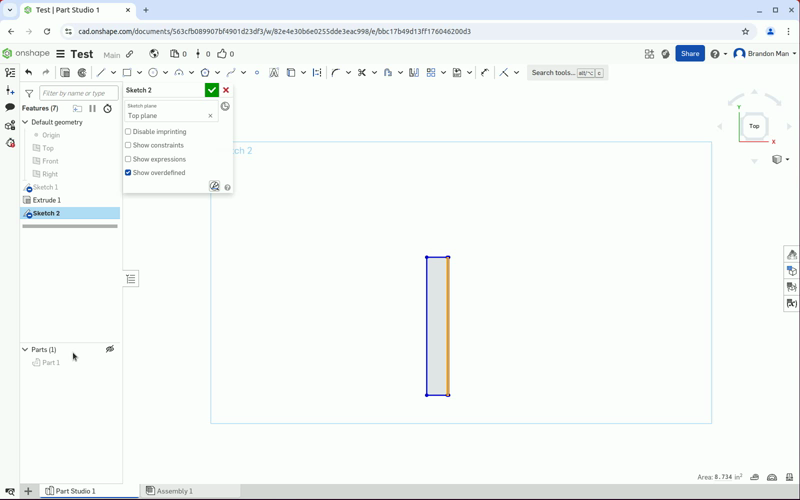
key(shift+e)
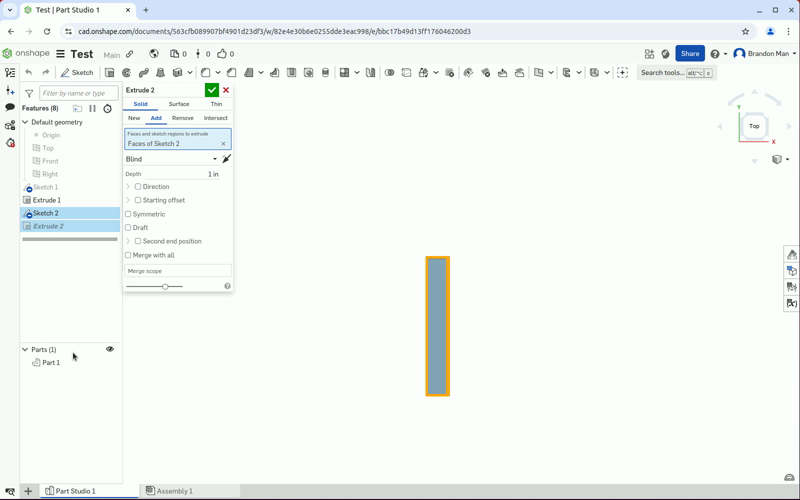
mouse_move(143, 106)
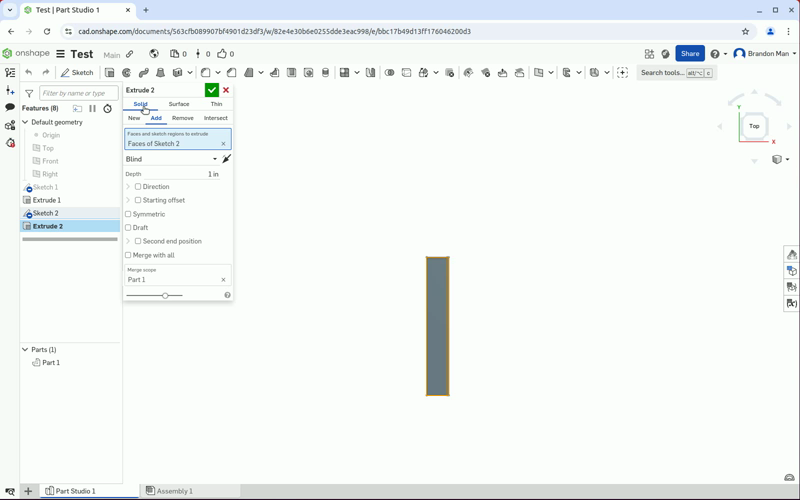
click(143, 106)
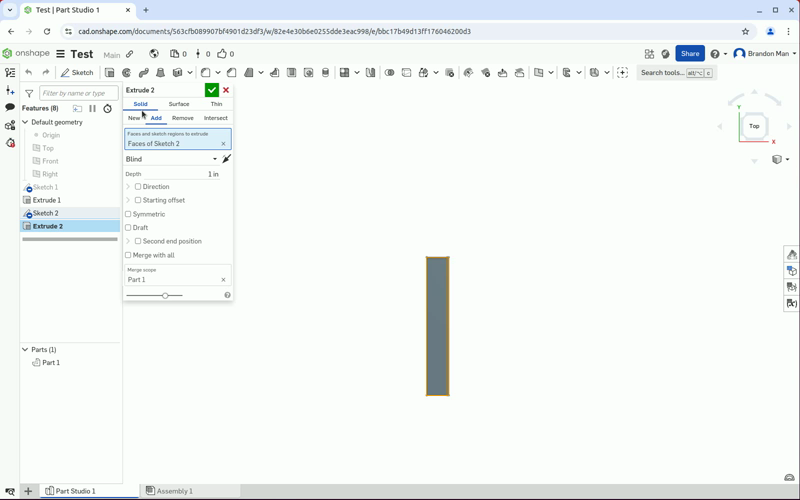
mouse_move(137, 120)
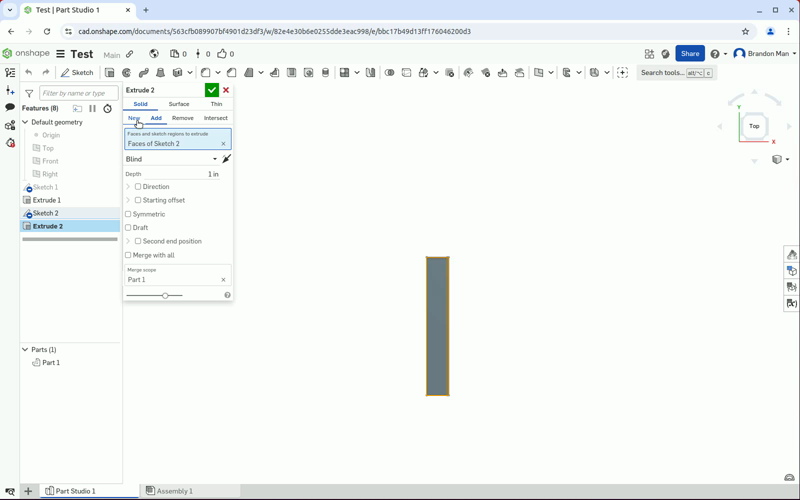
click(137, 120)
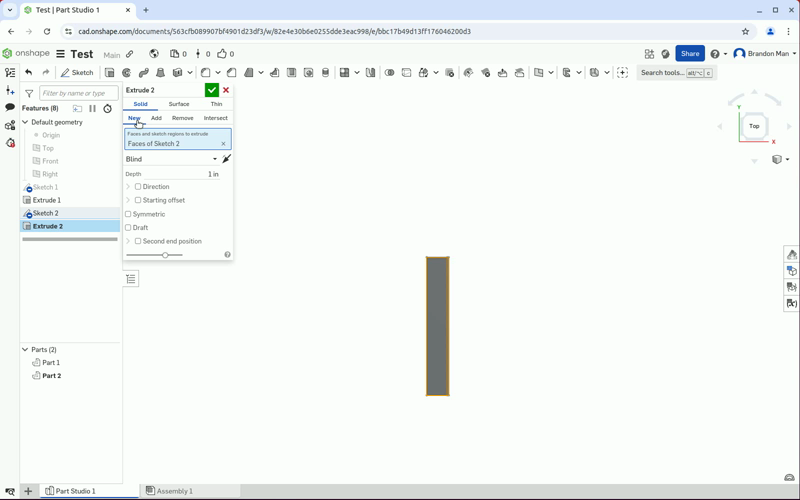
key(tab, 4)
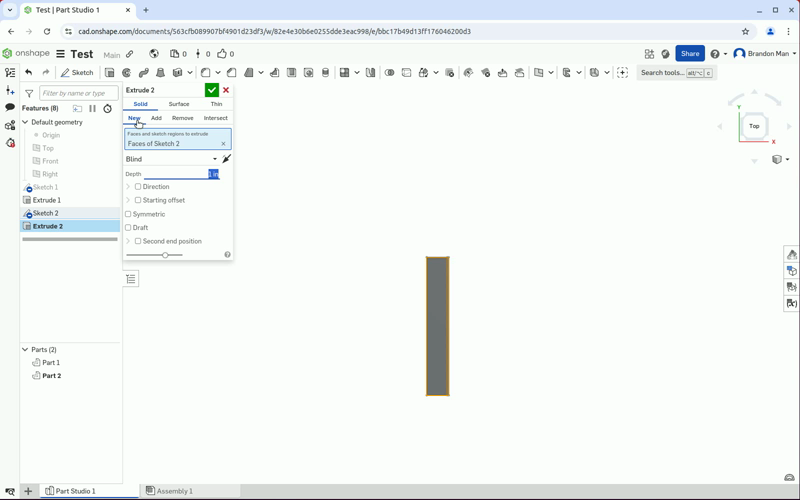
text(1.444)
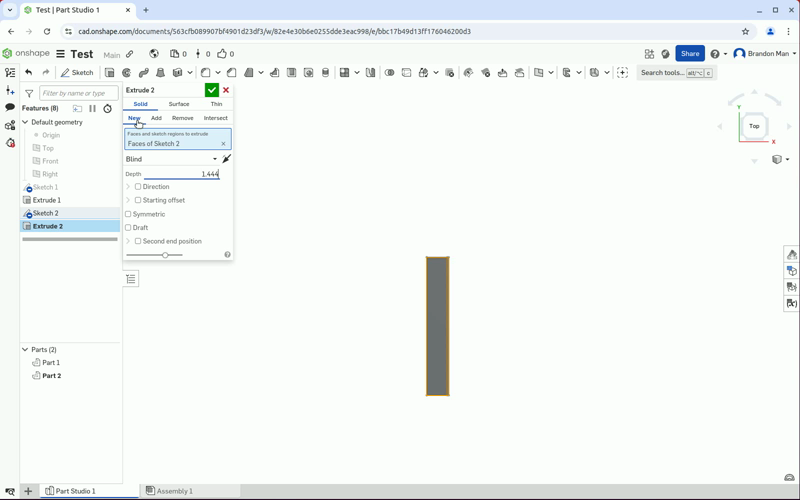
key(enter)
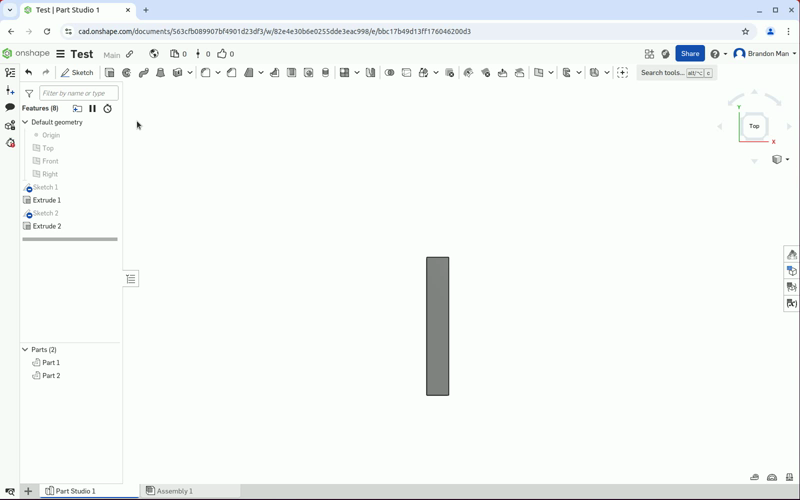
key(shift+h)
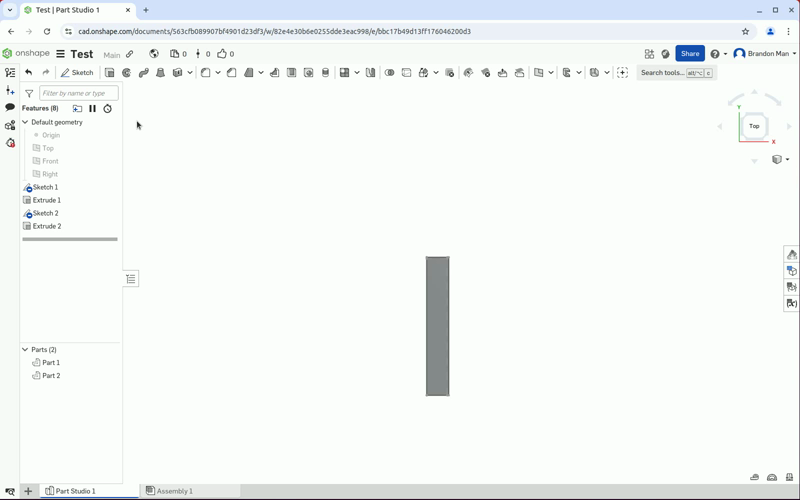
key(shift+h)
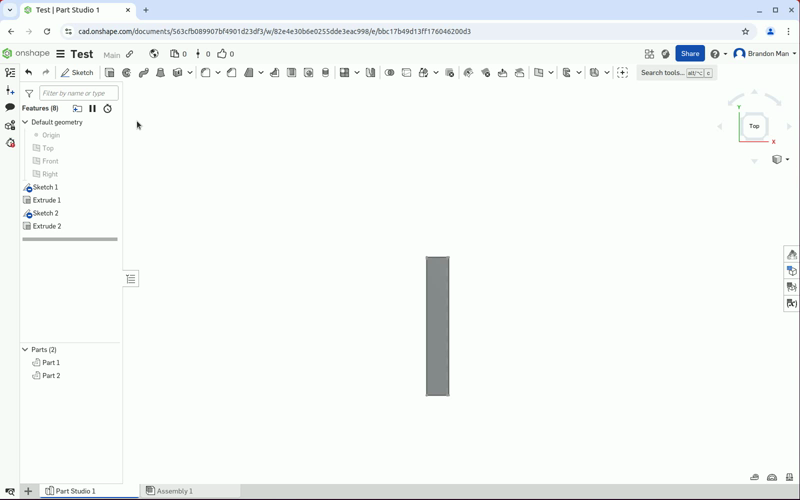
key(shift+7)
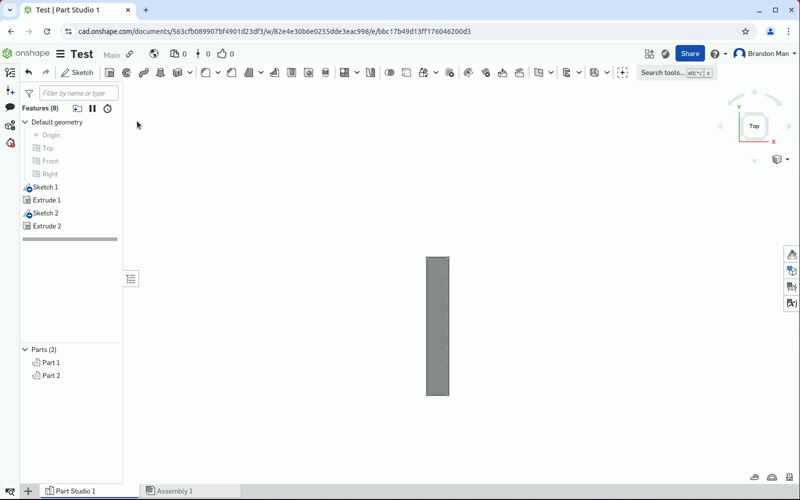
key(up, 3)
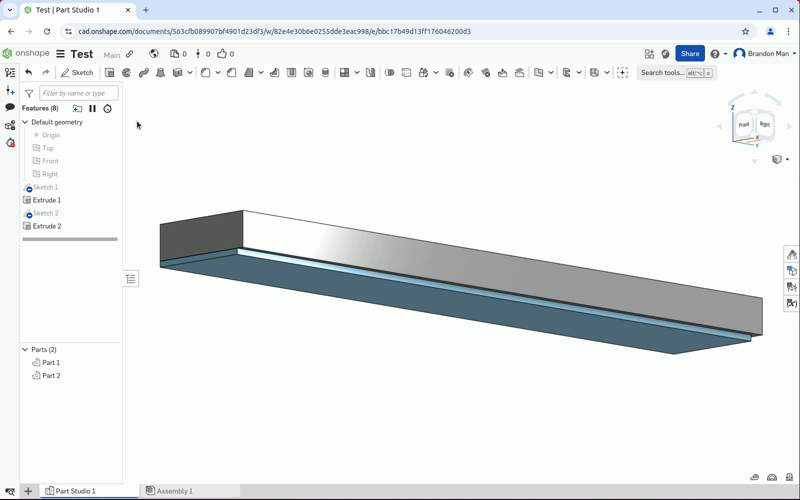
key(left, 3)
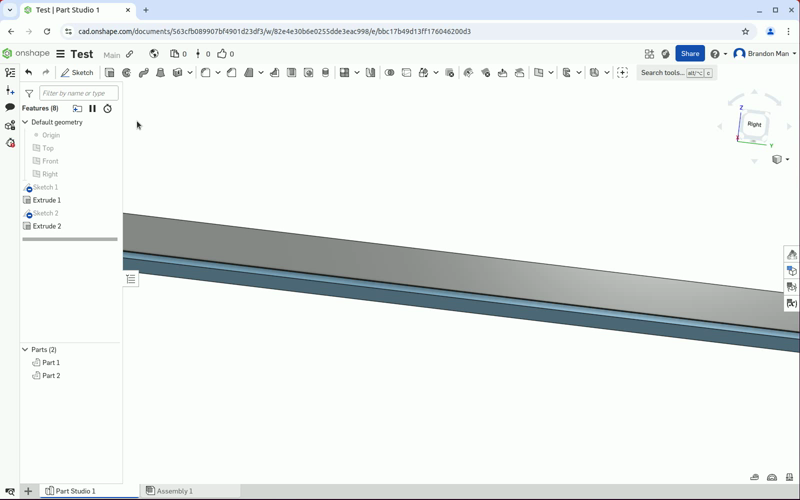
key(right, 3)
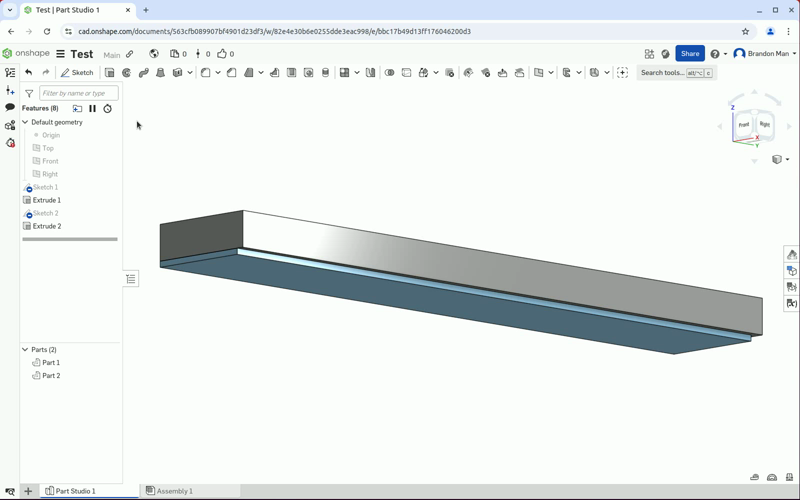
key(down, 3)
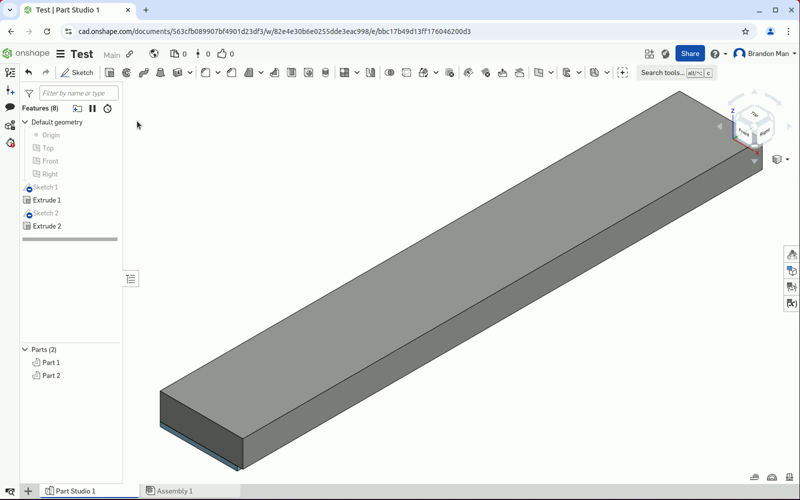
mouse_move(73, 189)
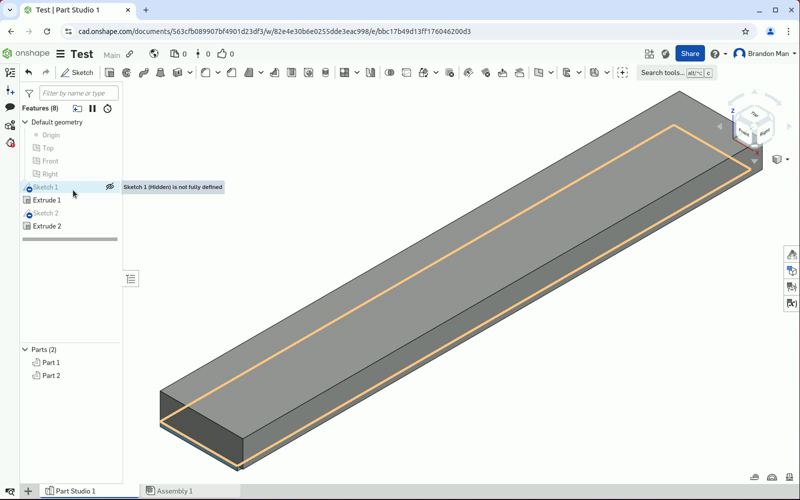
click(73, 189)